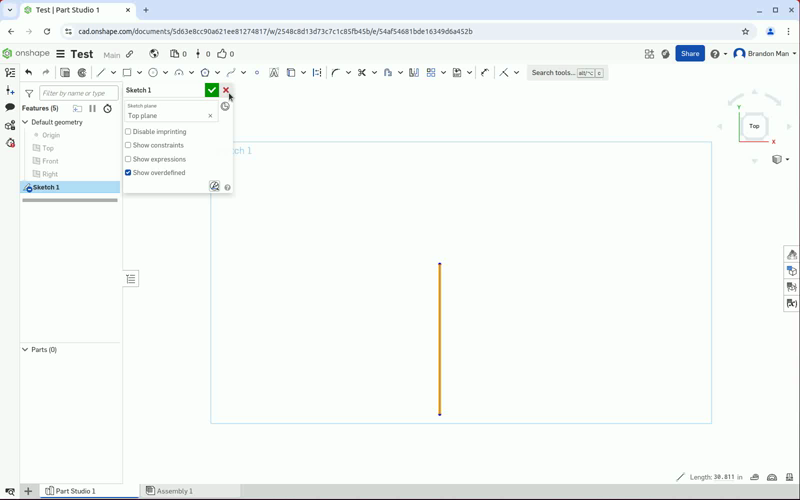
key(shift+h)
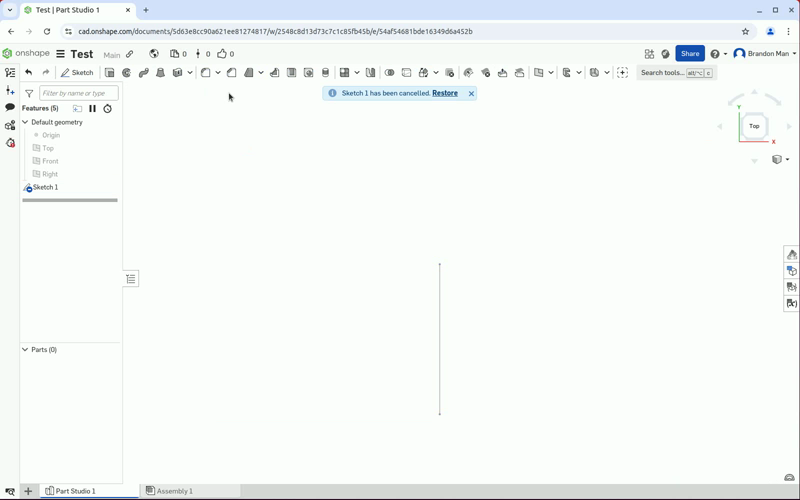
key(shift+s)
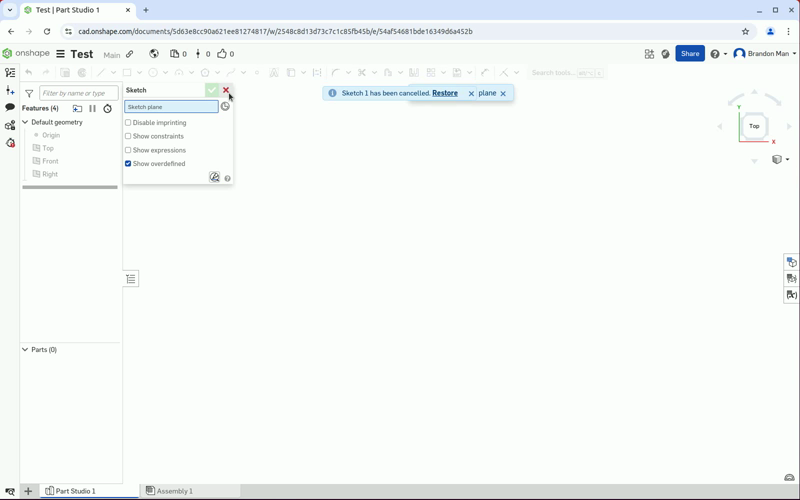
mouse_move(73, 150)
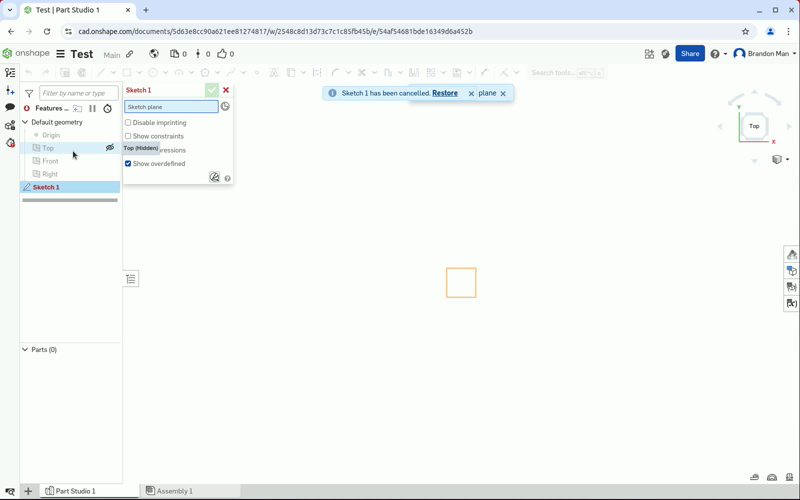
click(73, 150)
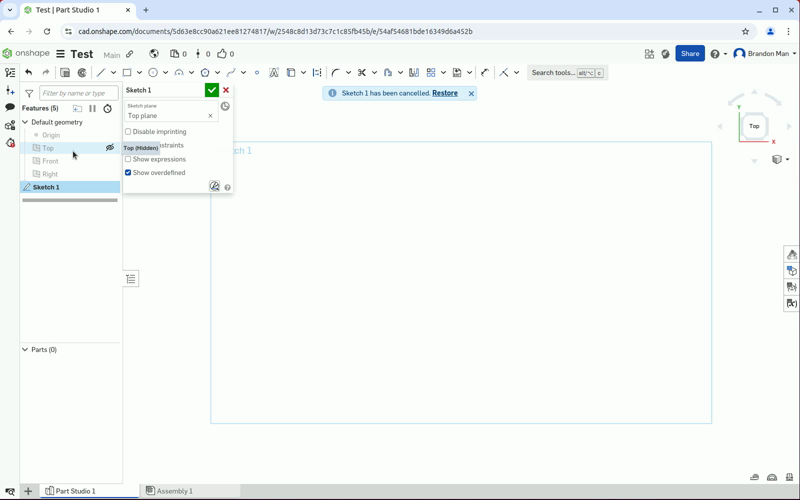
mouse_move(73, 352)
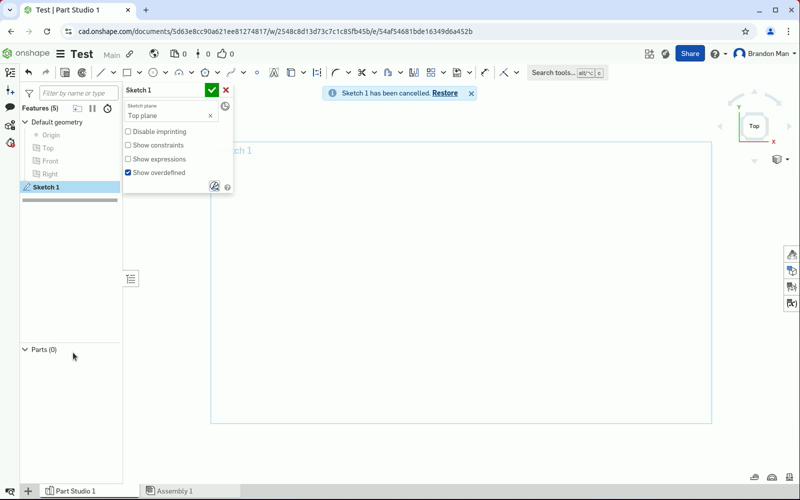
key(y)
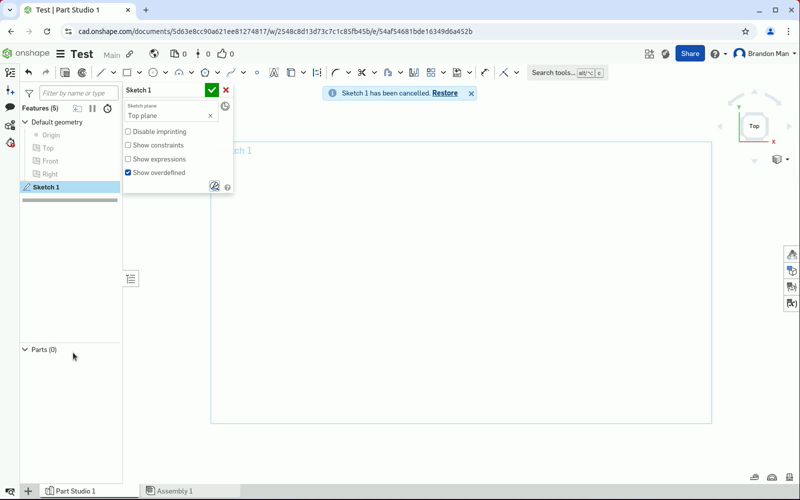
key(l)
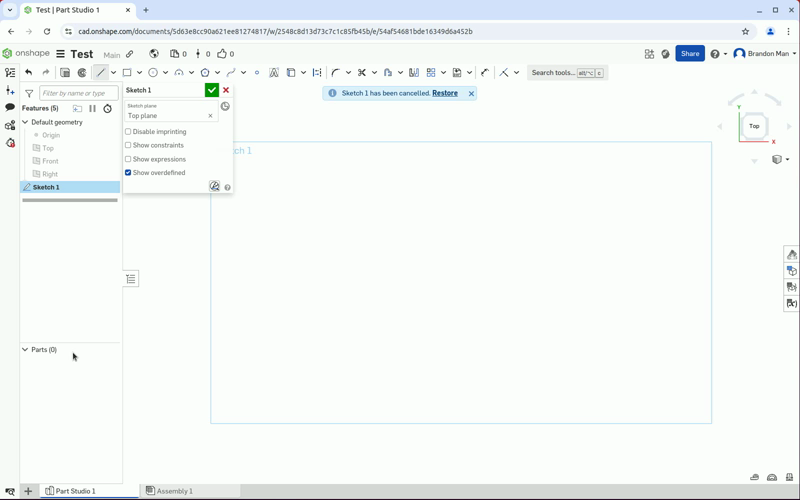
key_down(shift)
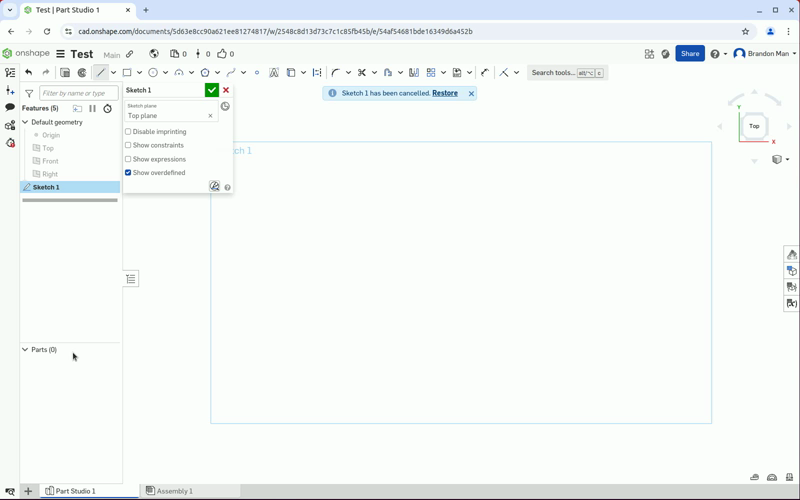
mouse_move(405, 381)
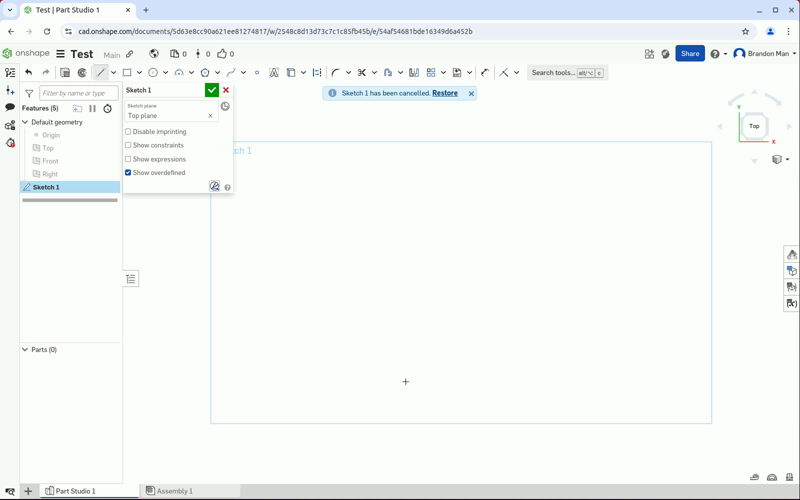
click(405, 381)
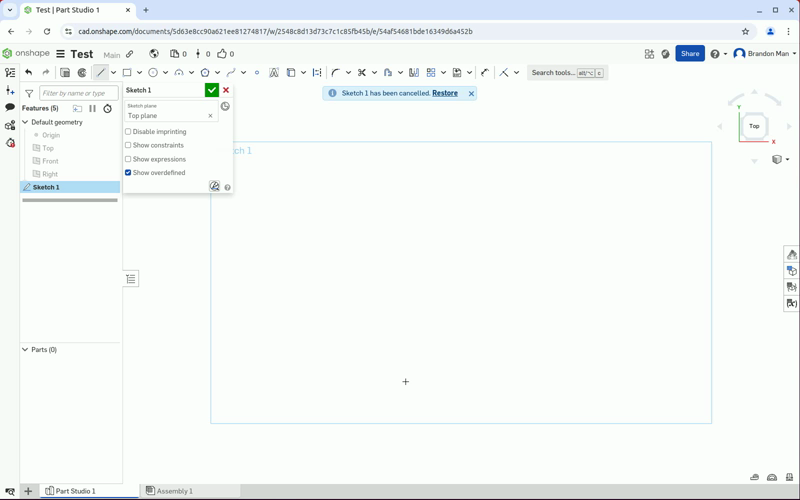
key_up(shift)
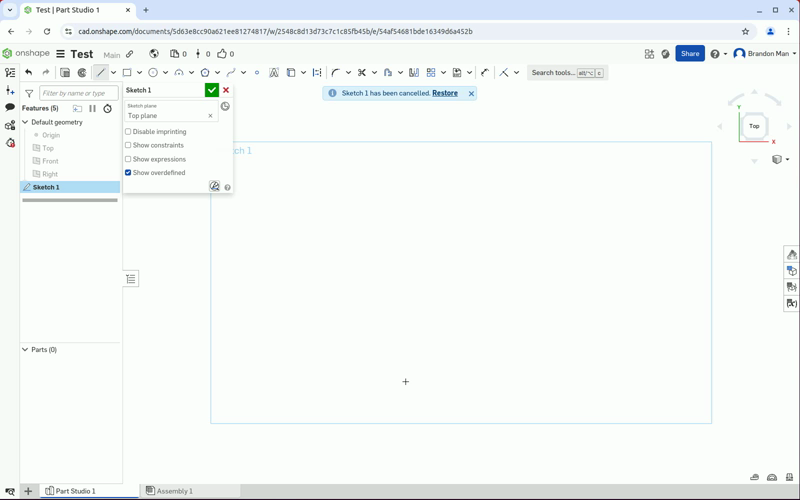
key_down(shift)
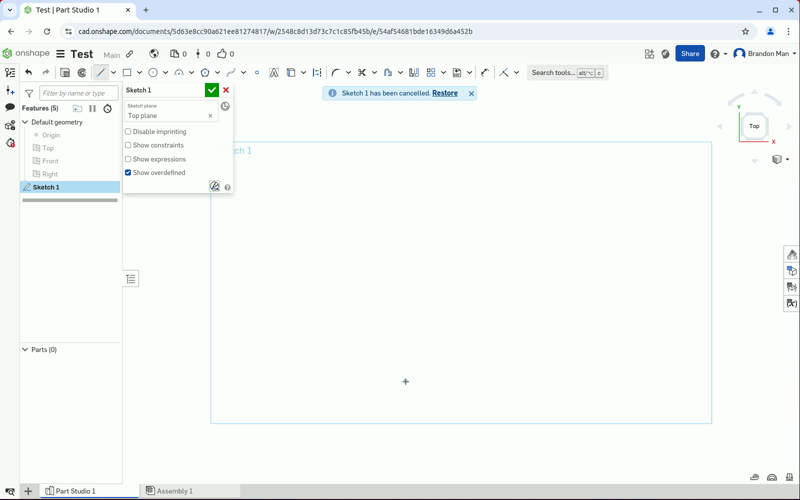
mouse_move(515, 381)
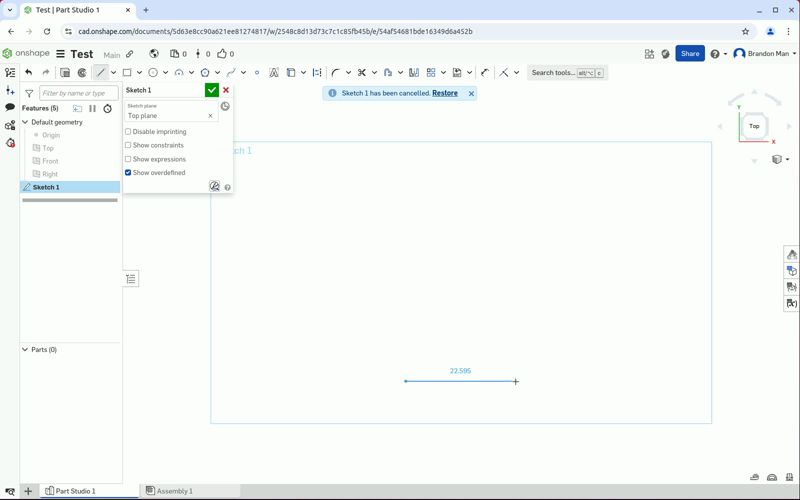
click(515, 381)
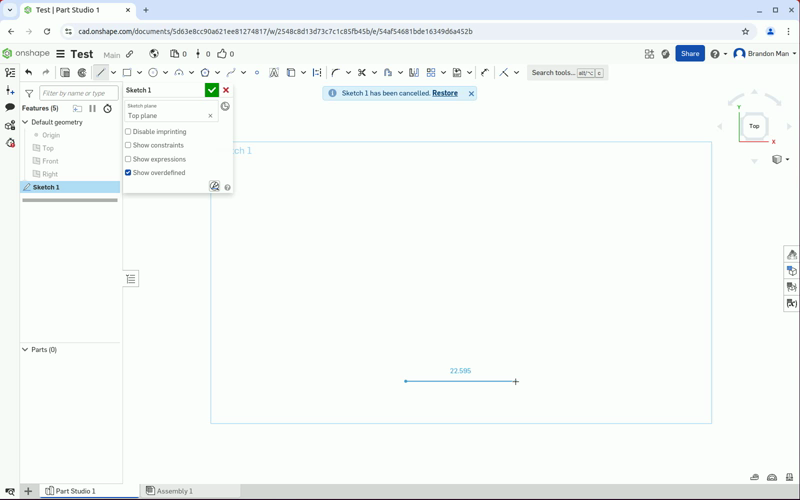
key_up(shift)
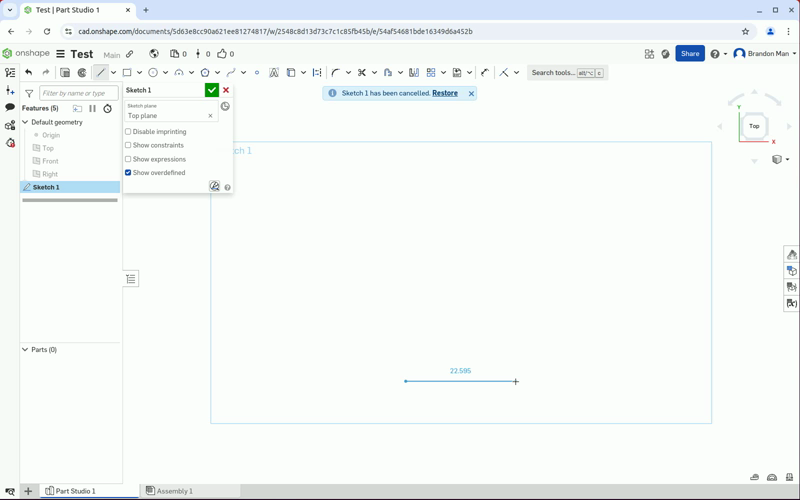
key_down(shift)
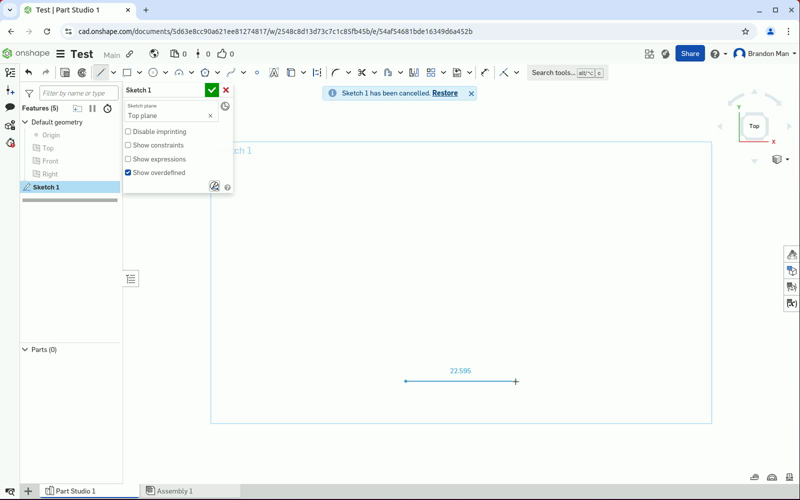
mouse_move(515, 184)
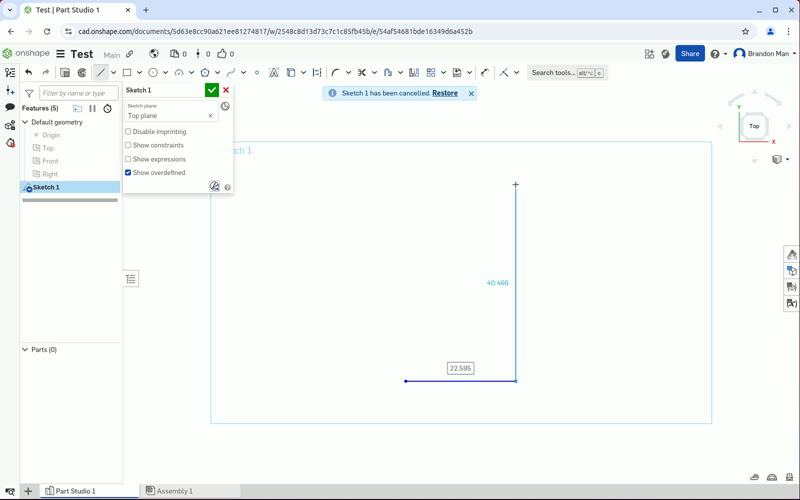
click(515, 184)
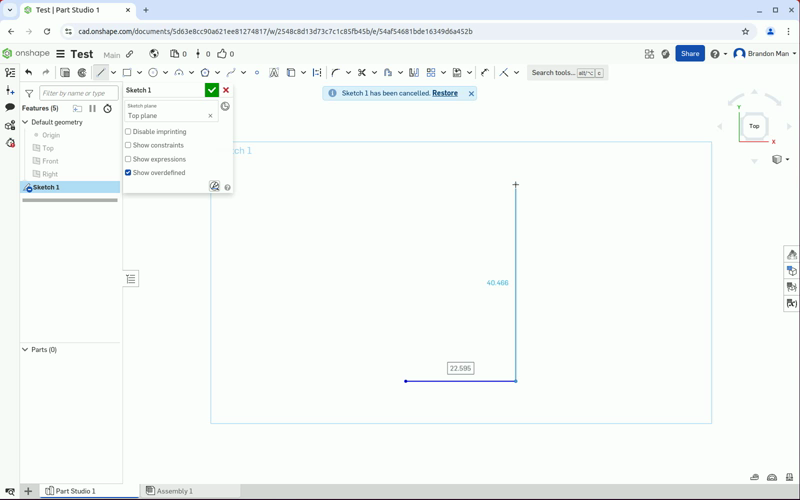
key_up(shift)
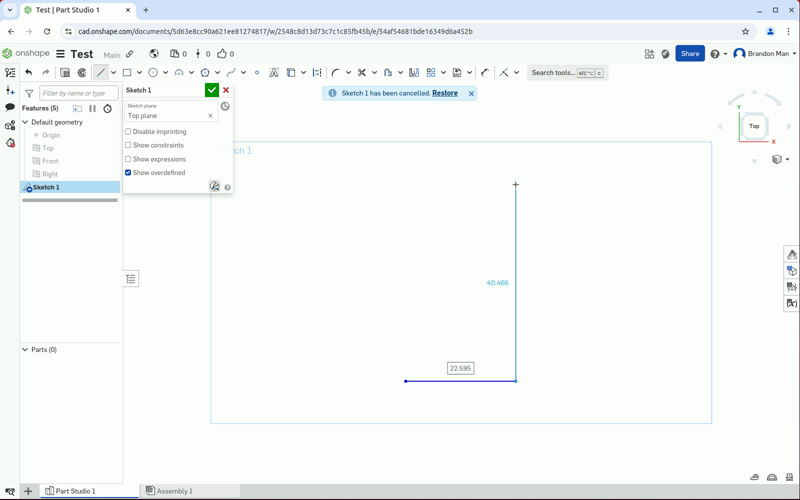
key_down(shift)
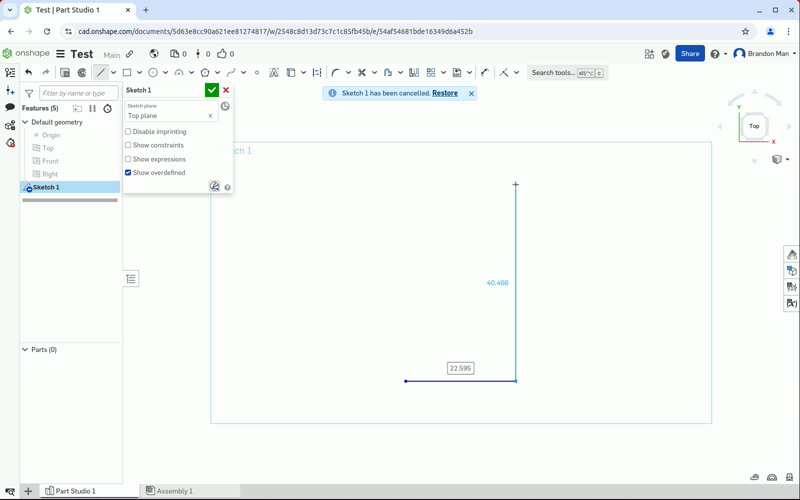
mouse_move(405, 184)
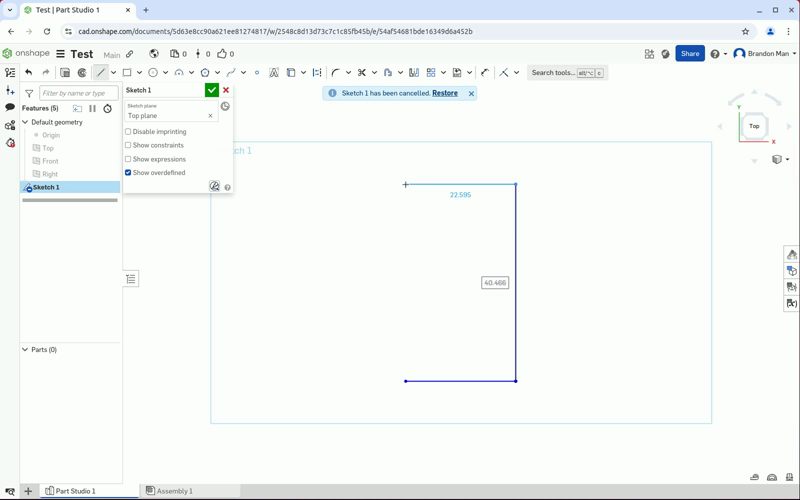
click(405, 184)
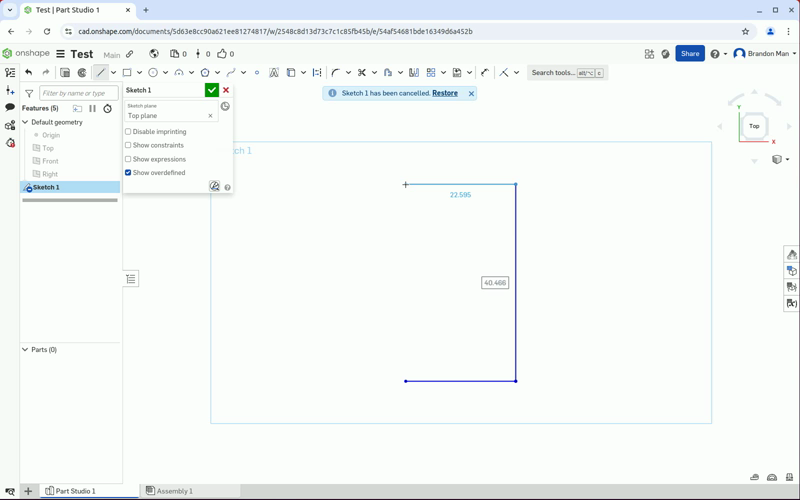
key_up(shift)
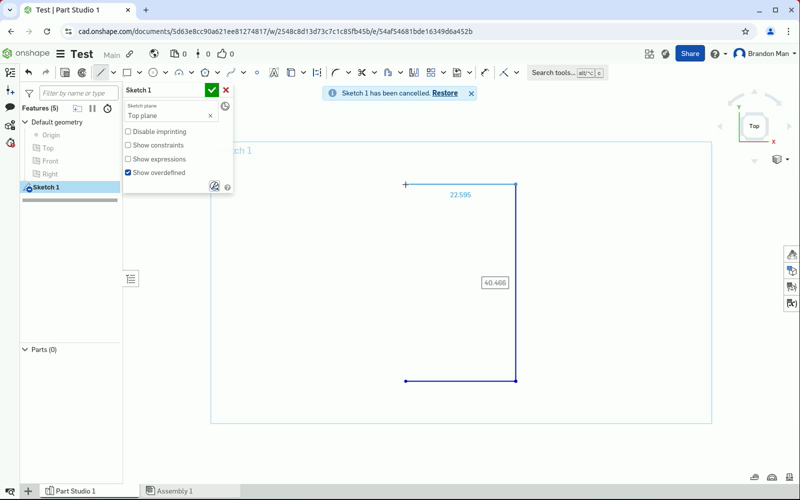
key_down(shift)
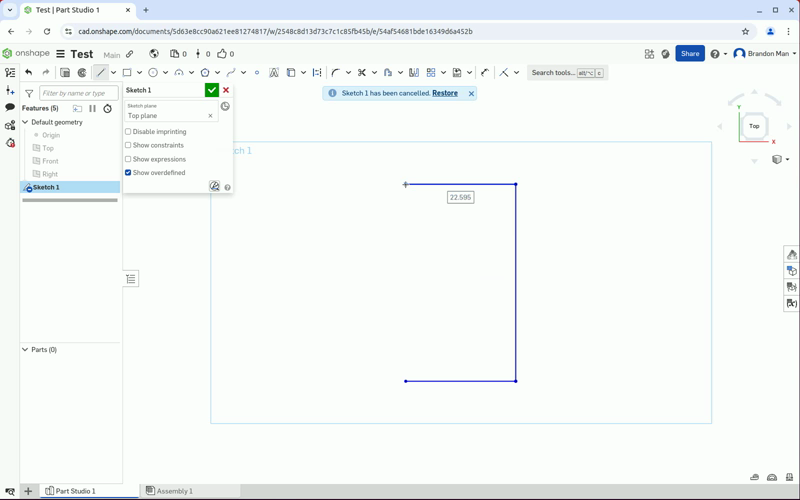
mouse_move(405, 381)
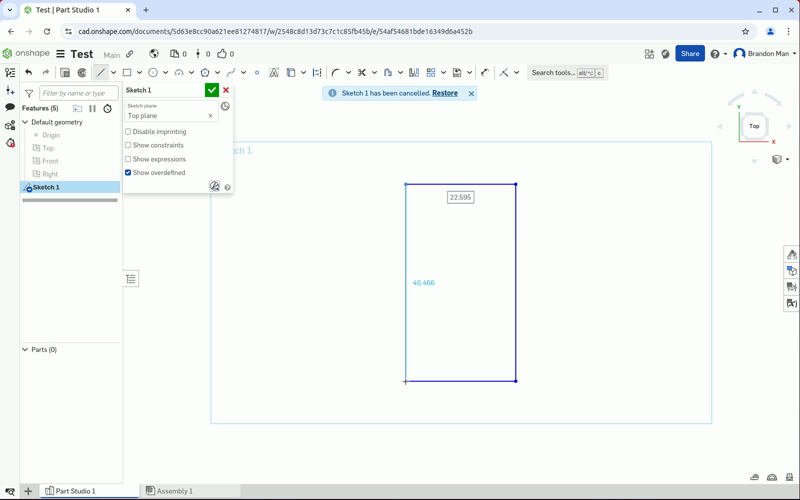
key_up(shift)
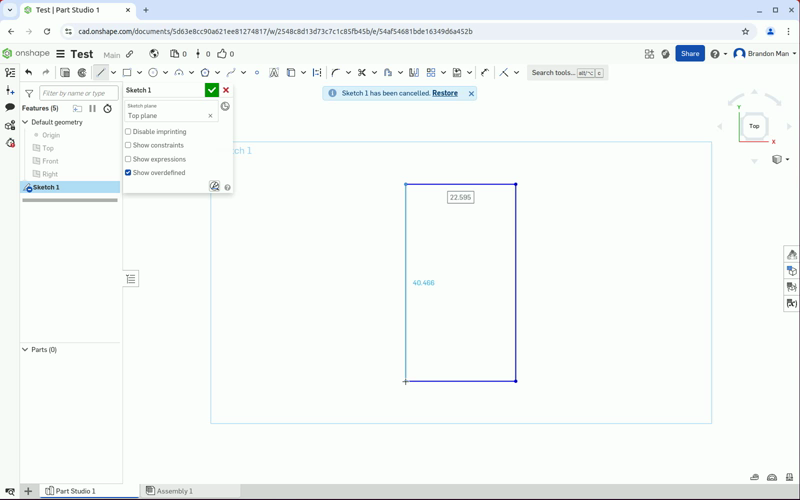
click(405, 381)
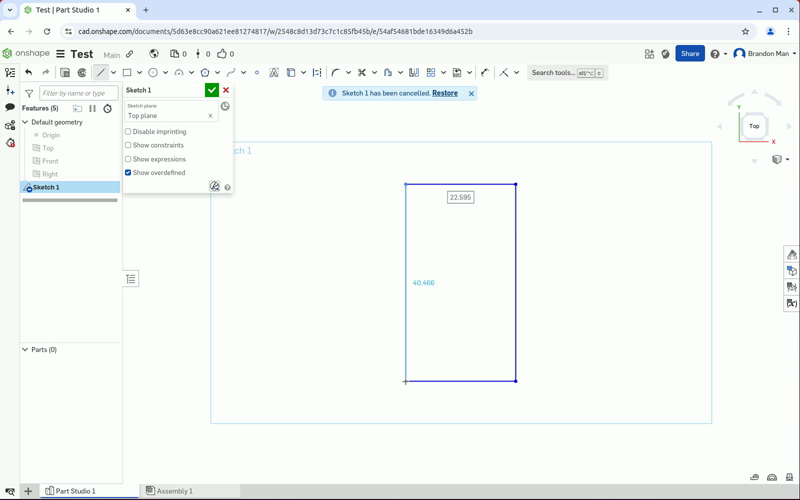
key(esc)
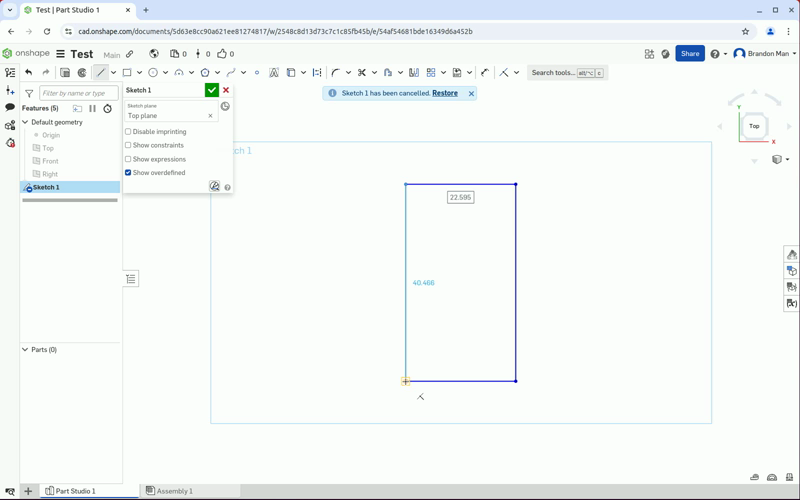
key(l)
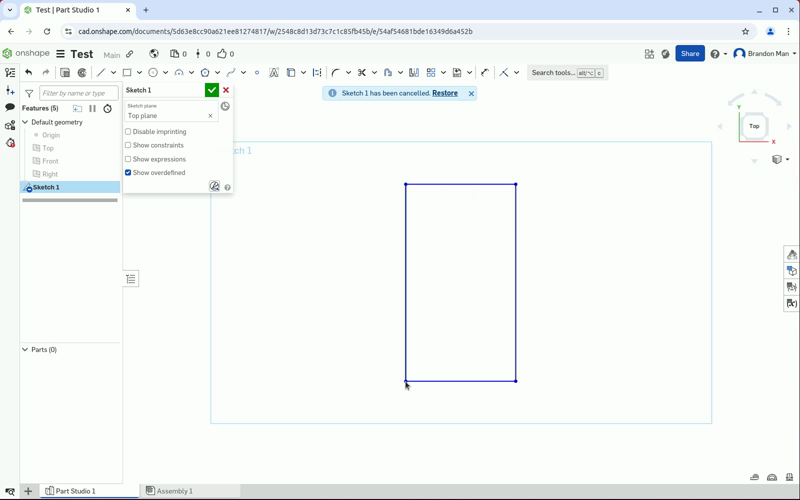
key_down(shift)
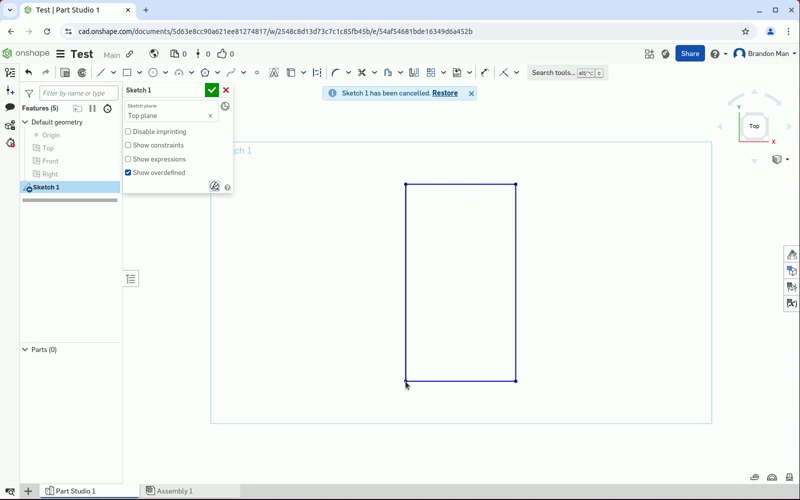
mouse_move(411, 375)
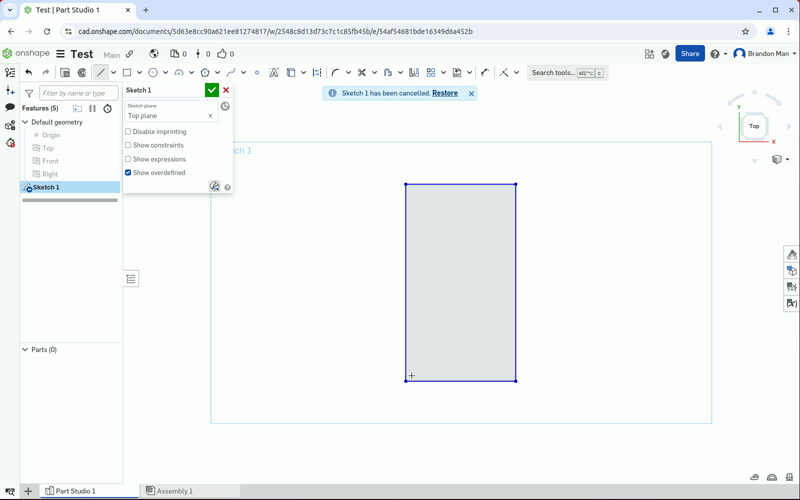
click(411, 375)
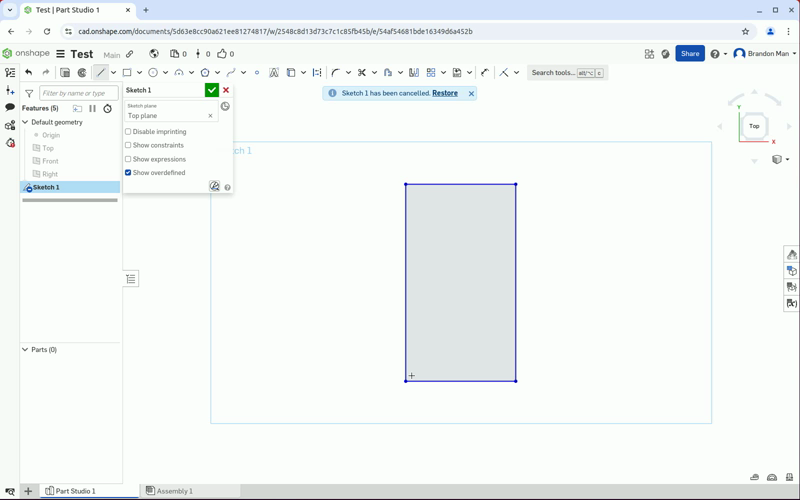
key_up(shift)
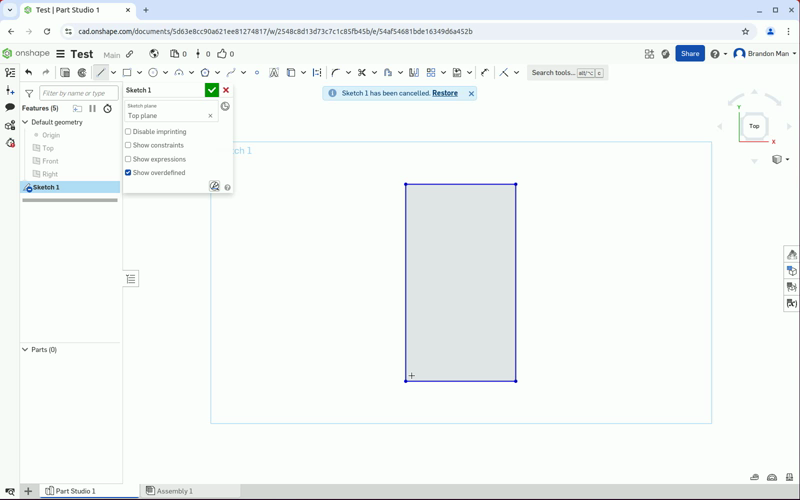
key_down(shift)
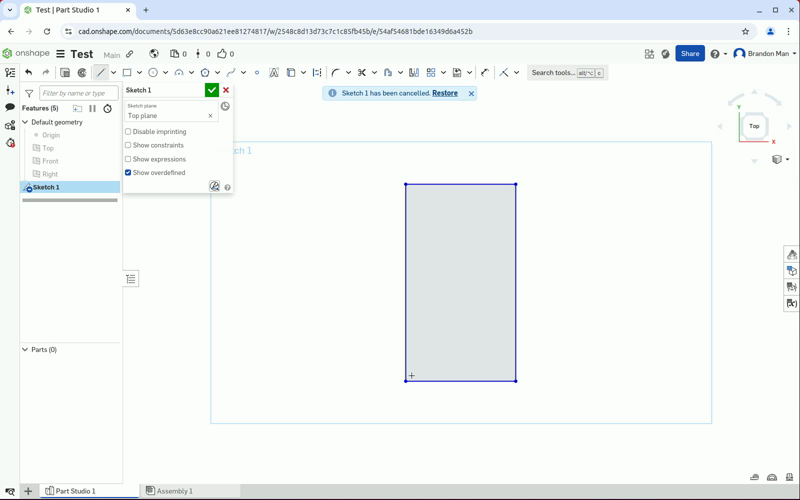
mouse_move(507, 375)
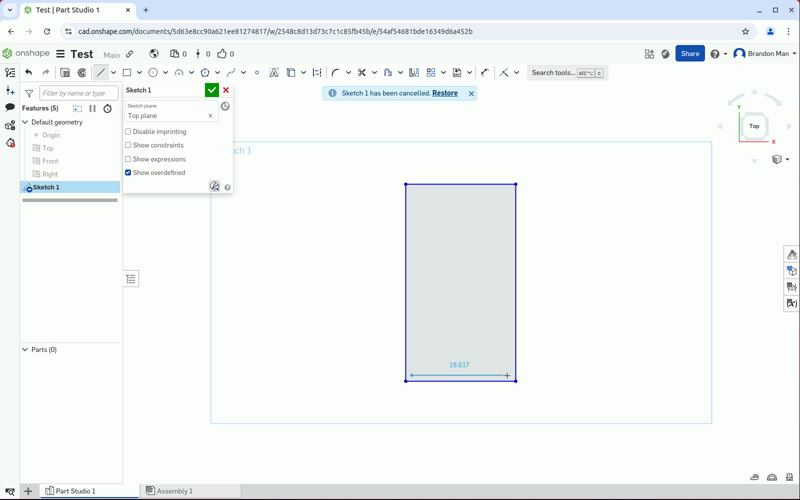
click(507, 375)
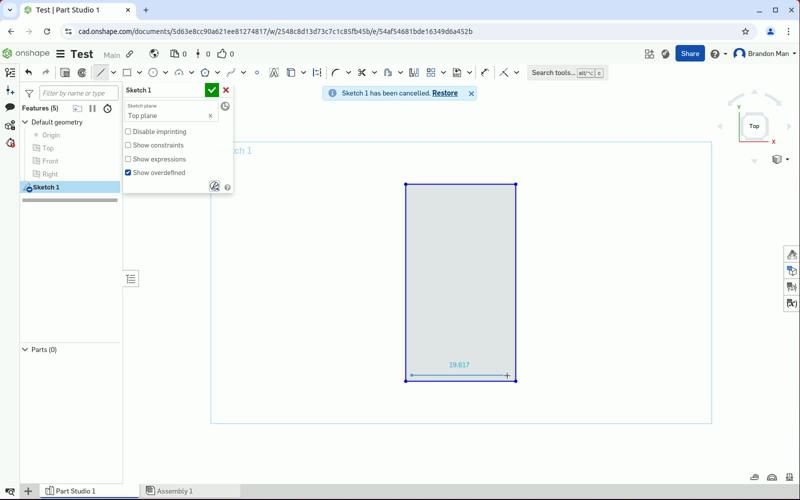
key_up(shift)
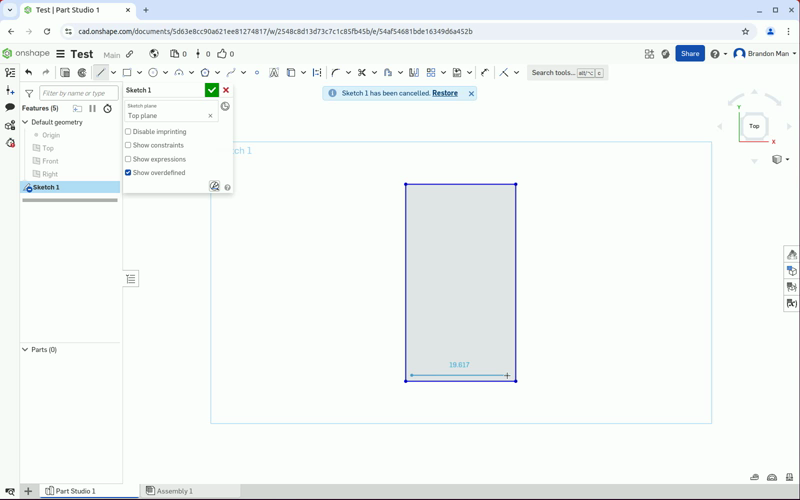
key_down(shift)
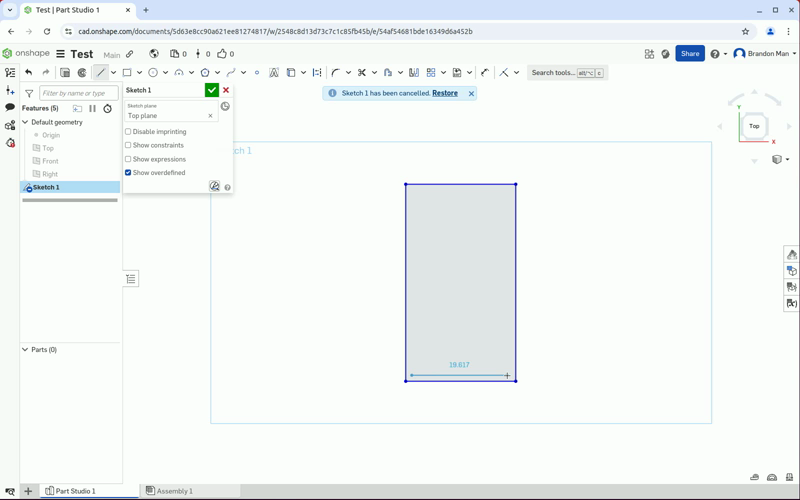
mouse_move(507, 190)
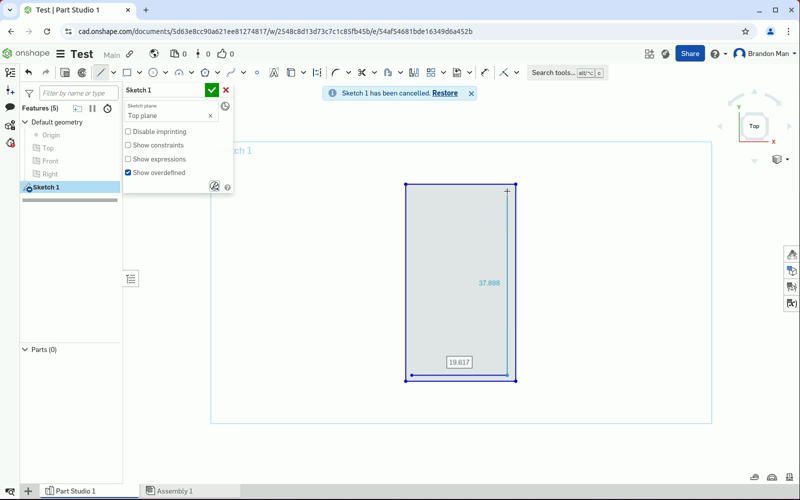
click(507, 190)
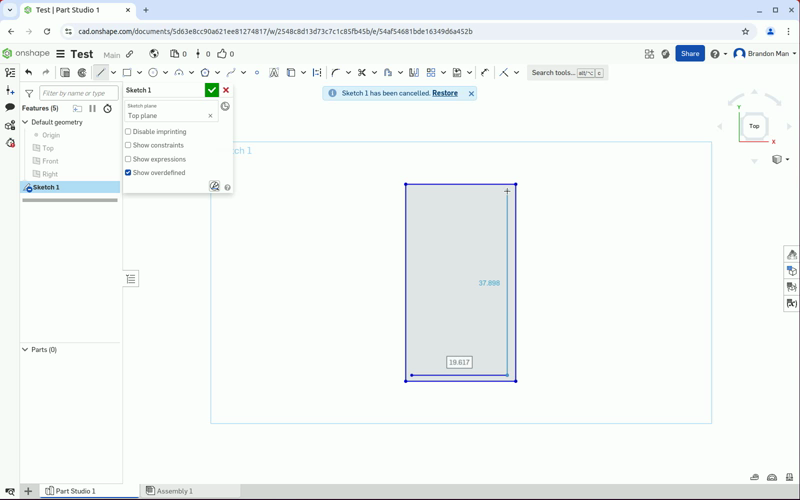
key_up(shift)
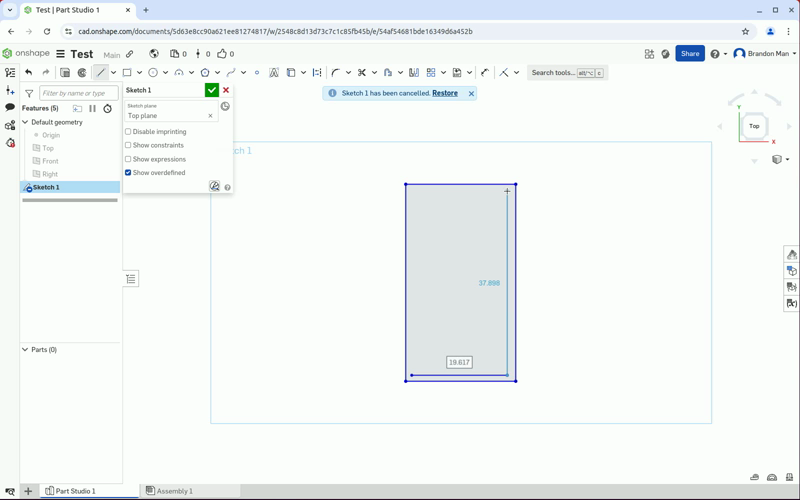
key_down(shift)
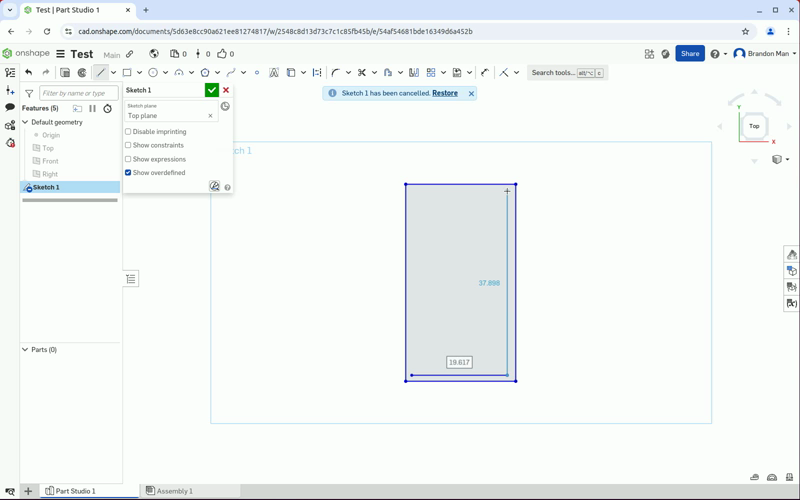
mouse_move(411, 190)
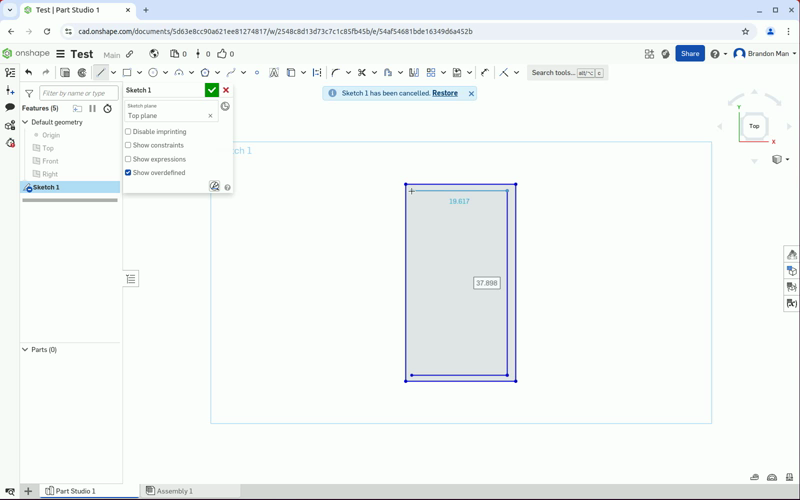
click(411, 190)
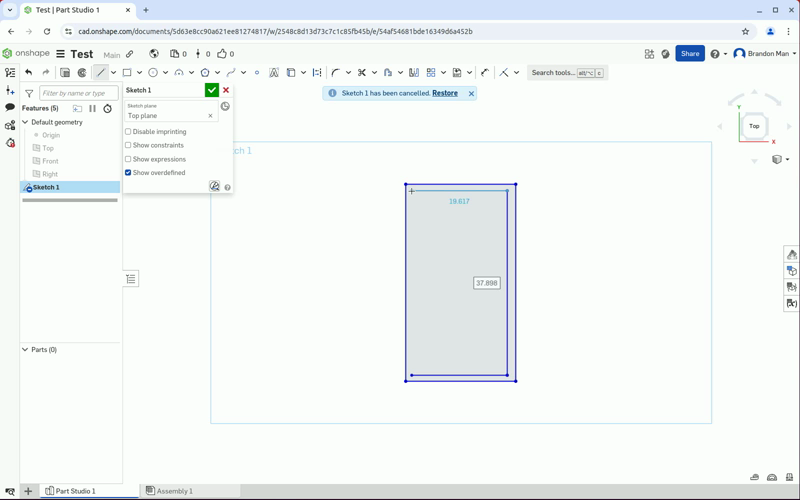
key_up(shift)
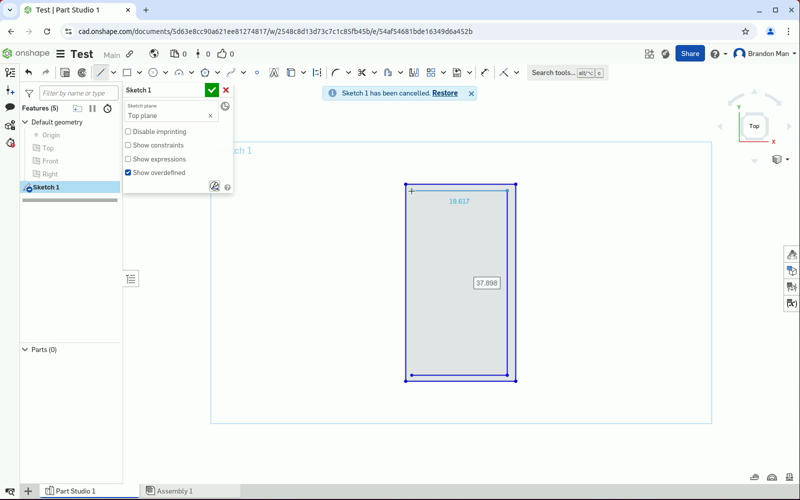
key_down(shift)
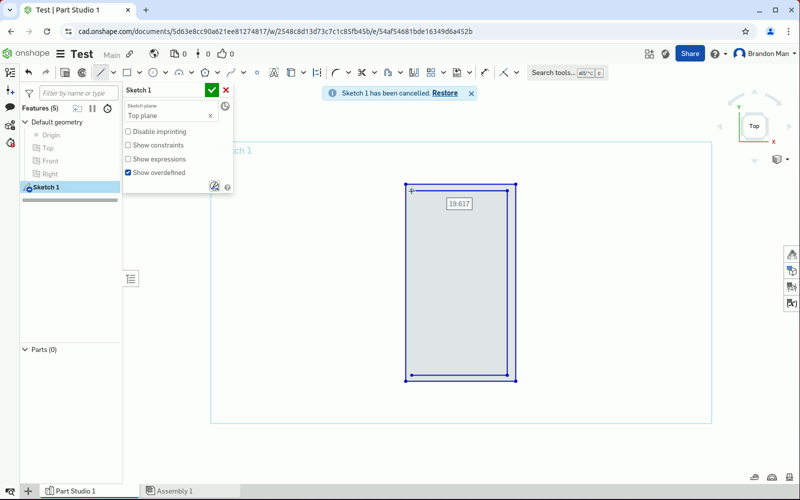
mouse_move(411, 375)
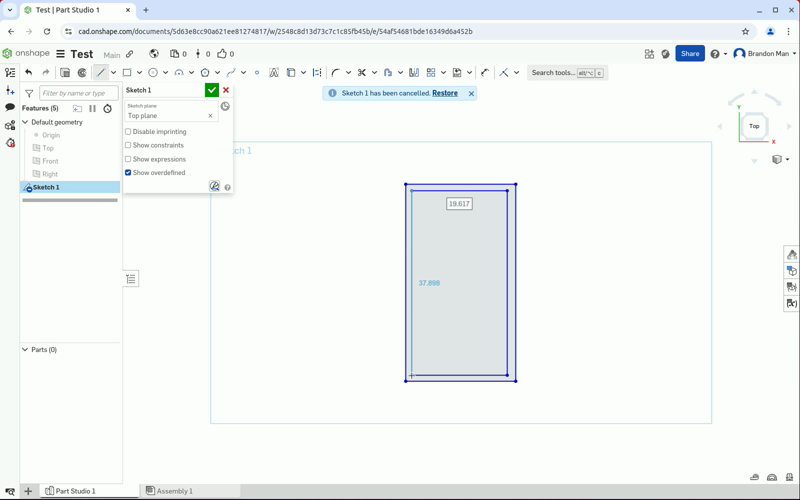
key_up(shift)
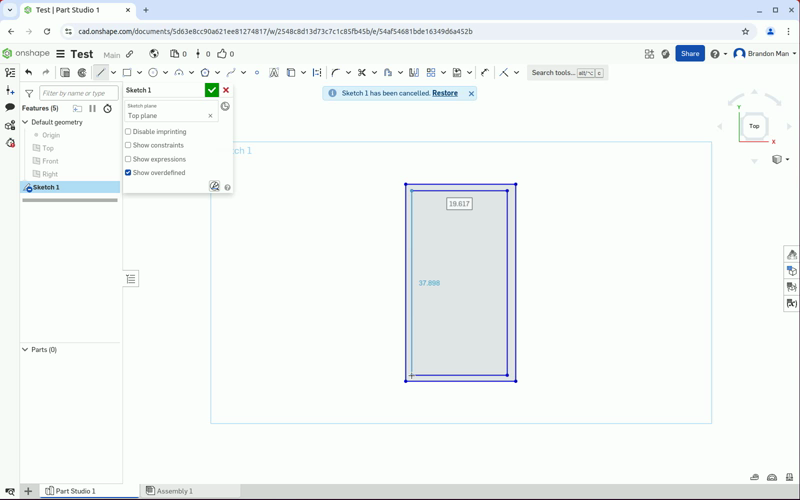
click(411, 375)
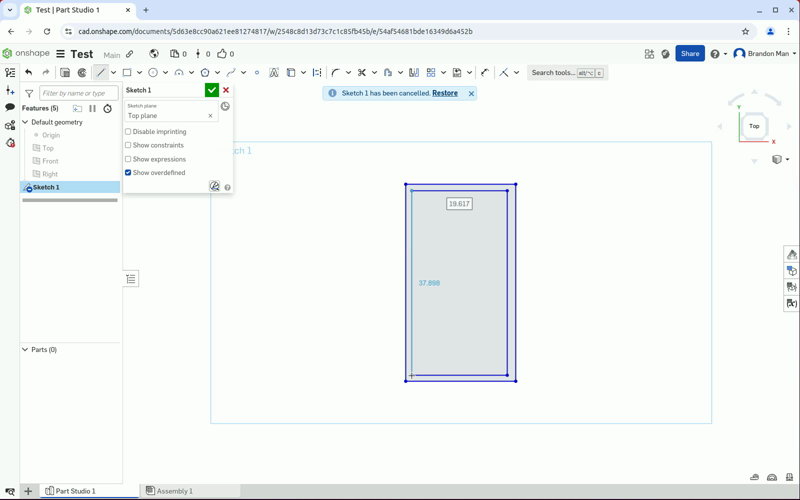
key(esc)
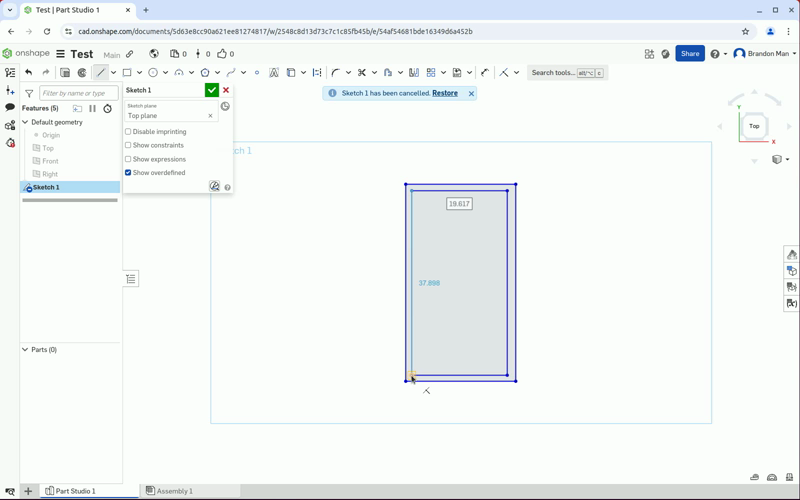
mouse_move(511, 358)
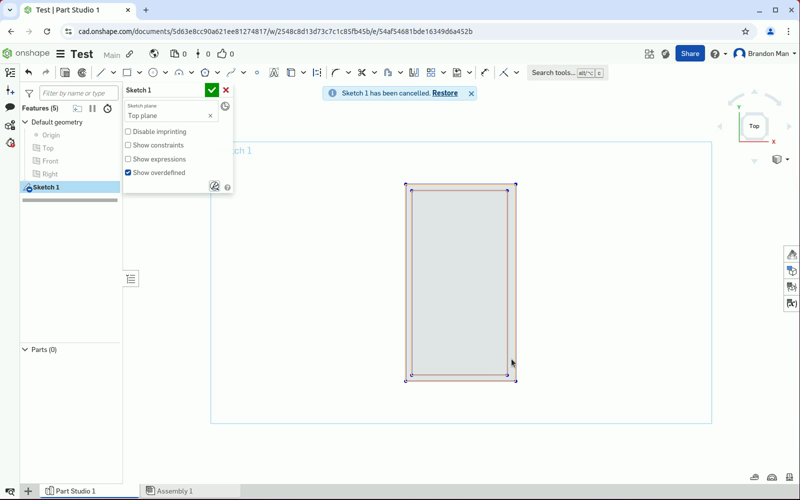
click(511, 358)
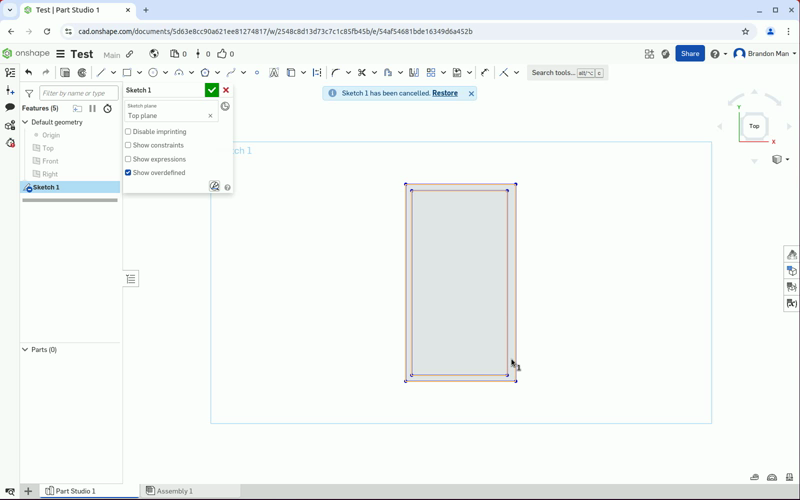
mouse_move(73, 352)
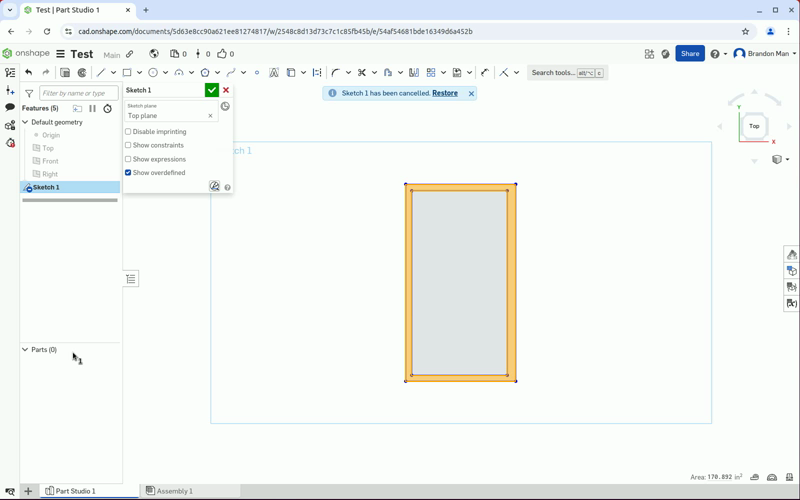
key(shift+y)
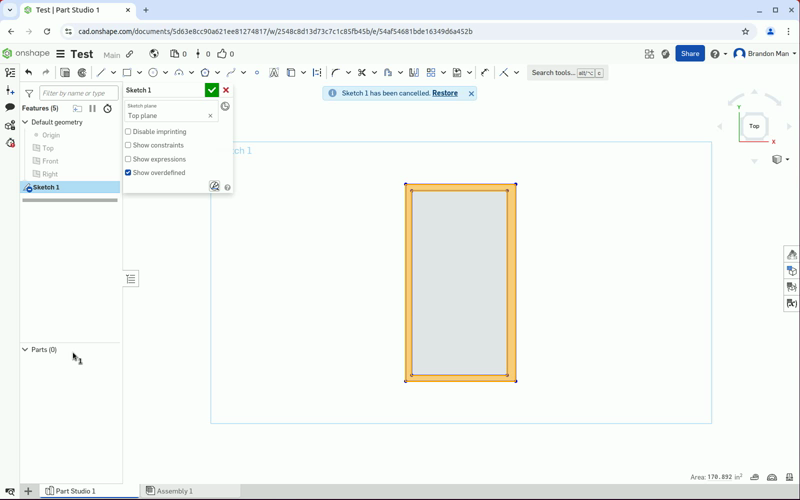
key(shift+e)
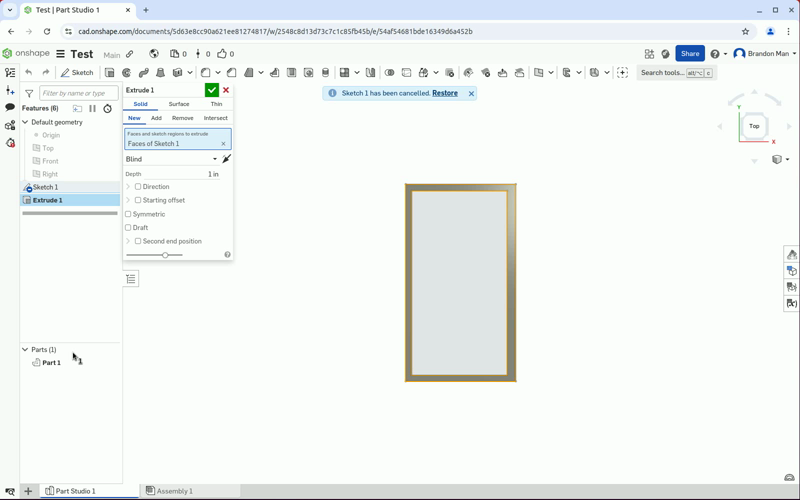
mouse_move(143, 106)
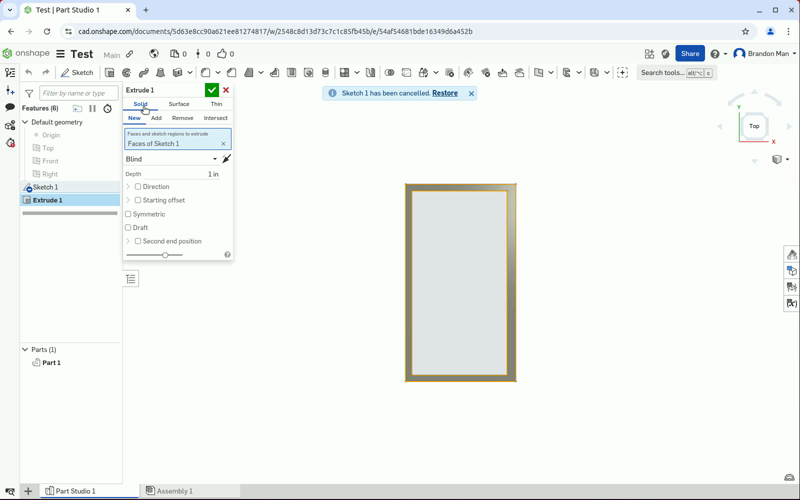
click(143, 106)
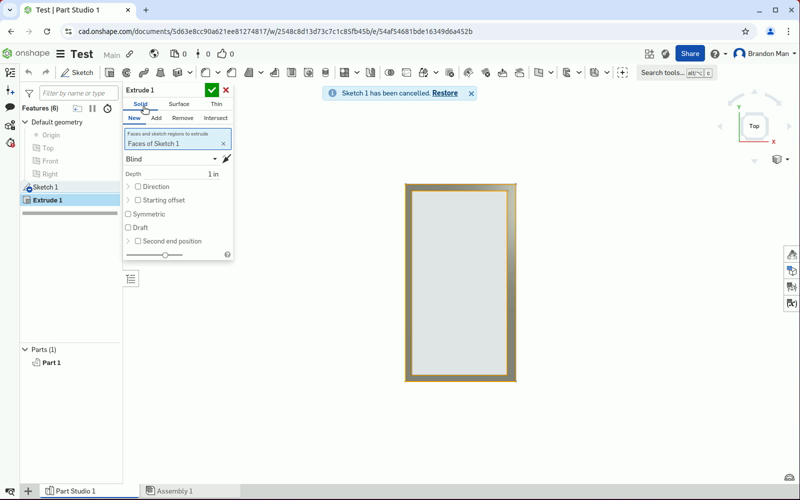
mouse_move(137, 120)
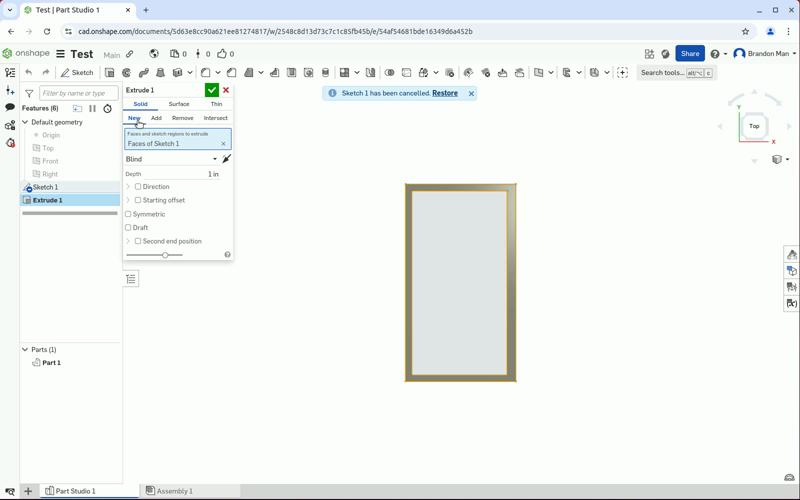
click(137, 120)
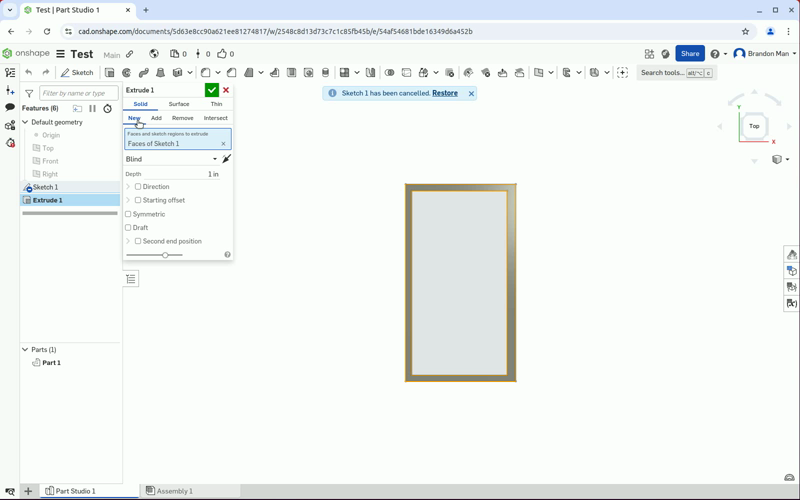
key(tab, 4)
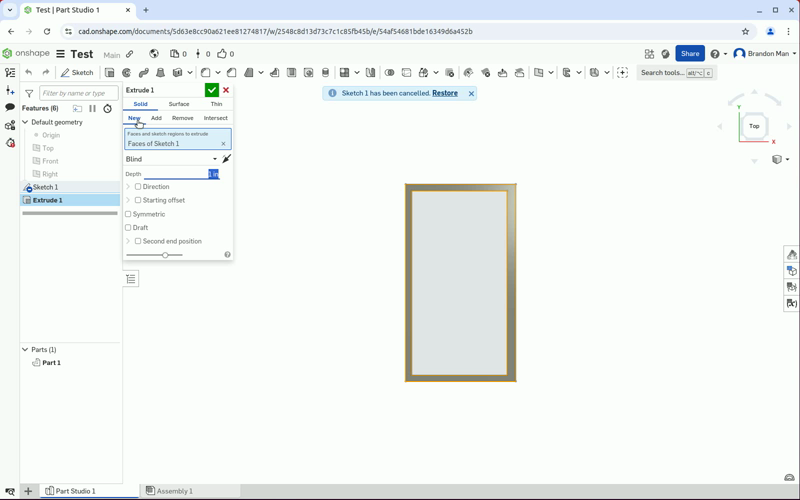
text(-11.313)
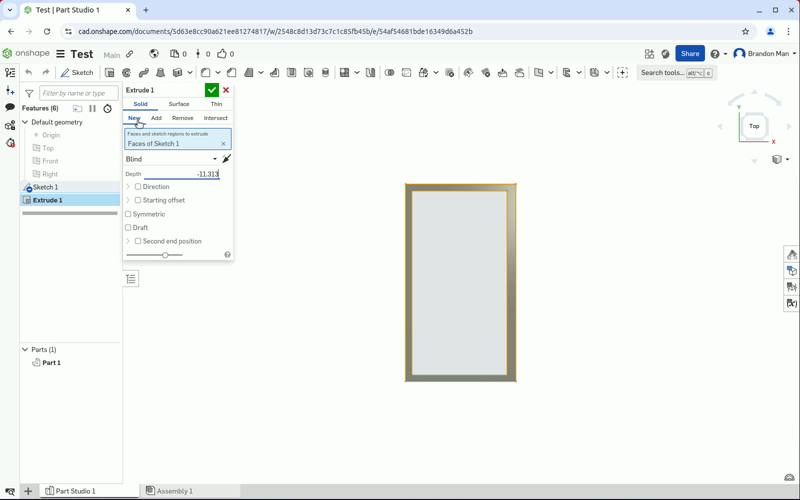
key(enter)
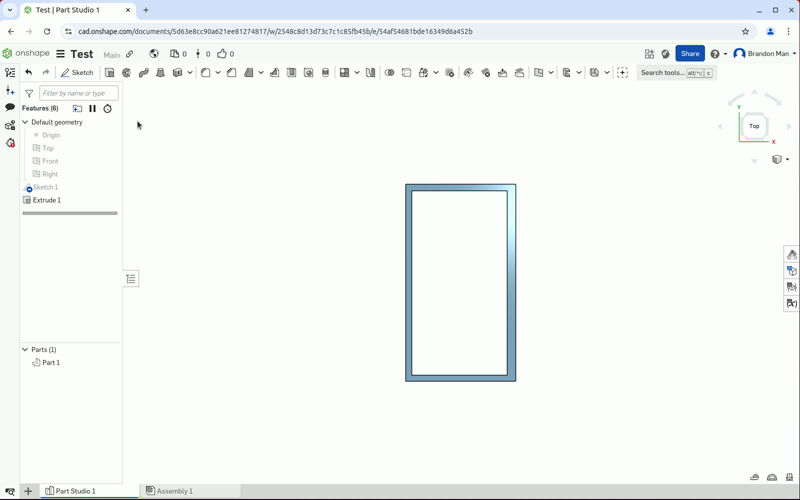
key(shift+h)
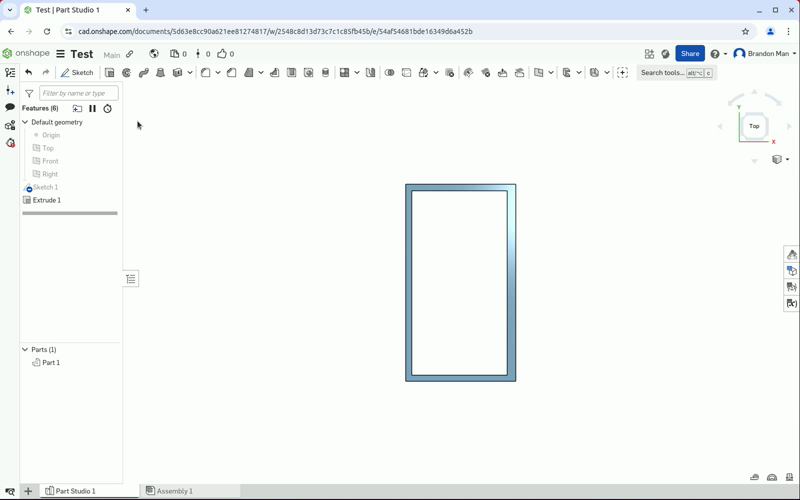
key(shift+h)
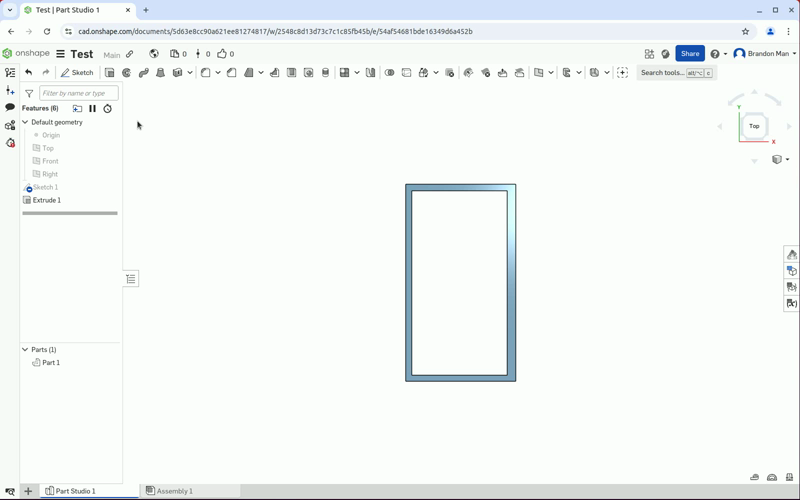
mouse_move(73, 189)
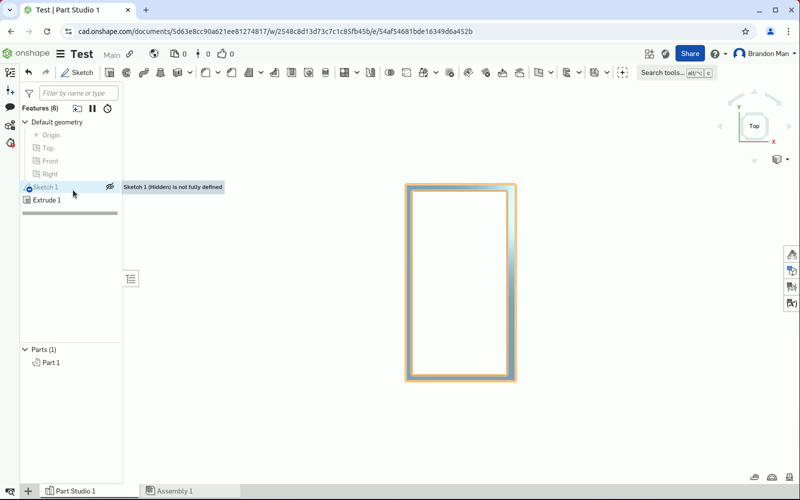
click(73, 189)
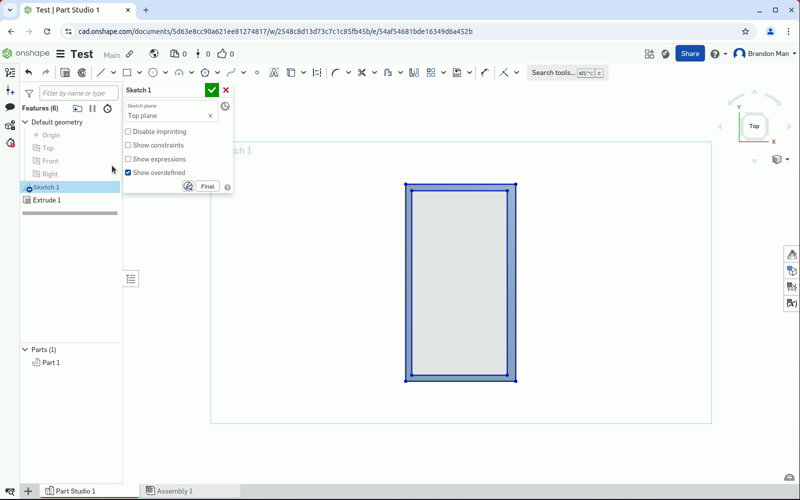
mouse_move(229, 92)
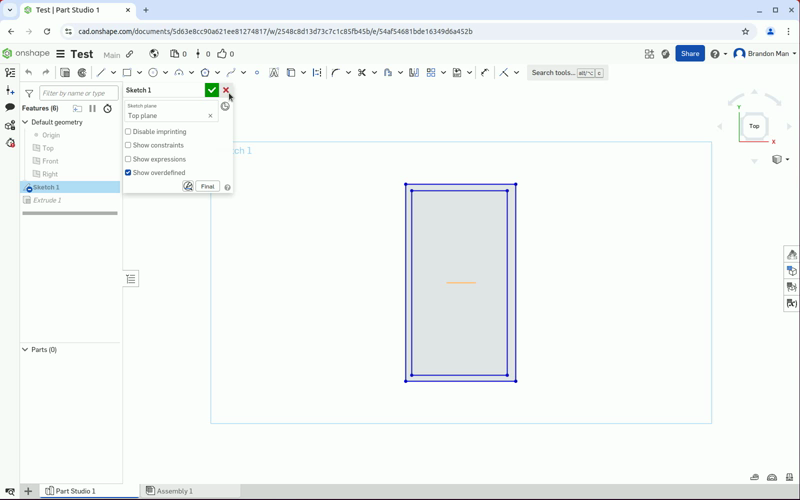
click(229, 92)
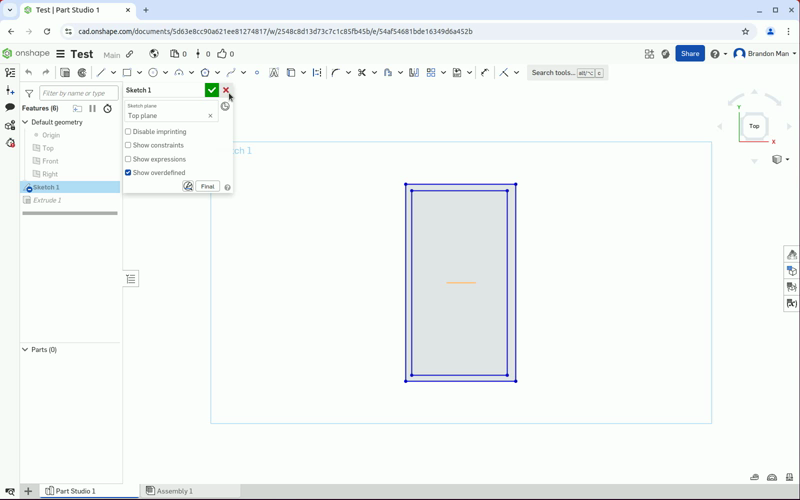
key(shift+s)
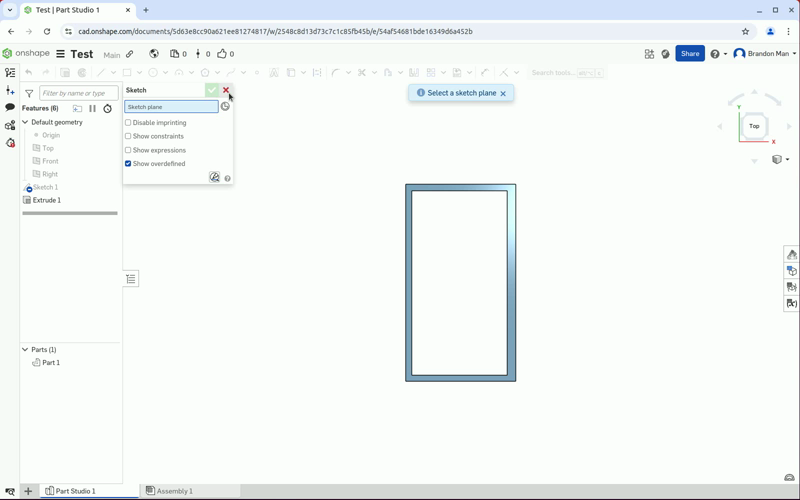
mouse_move(73, 150)
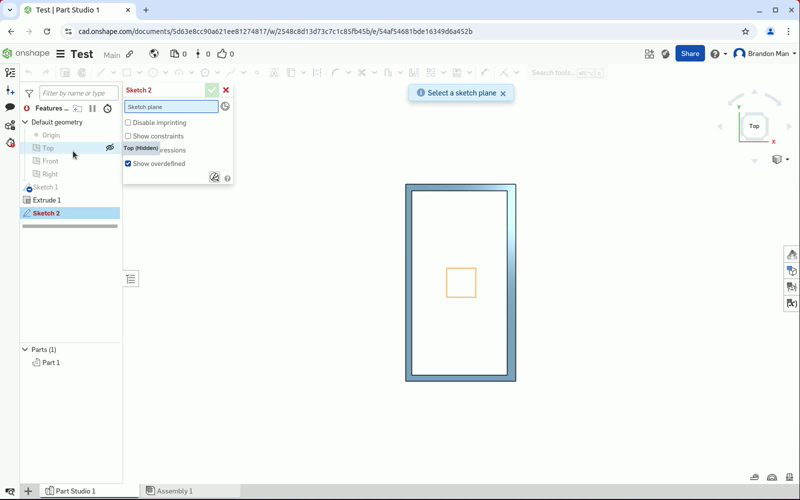
click(73, 150)
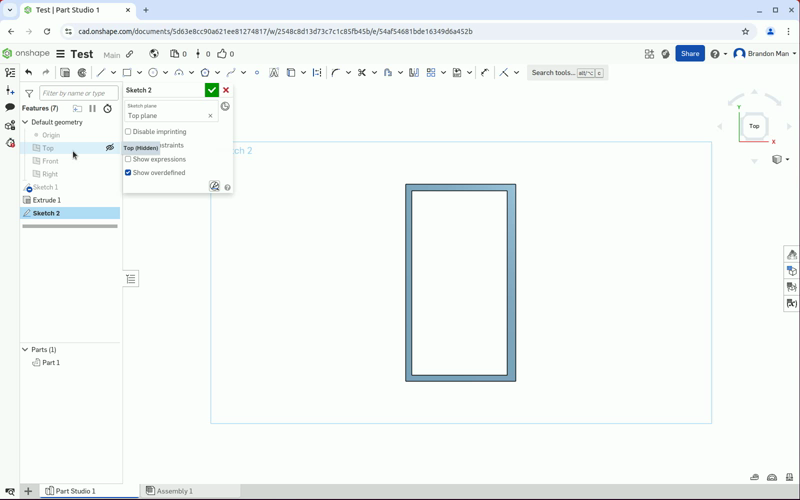
mouse_move(73, 352)
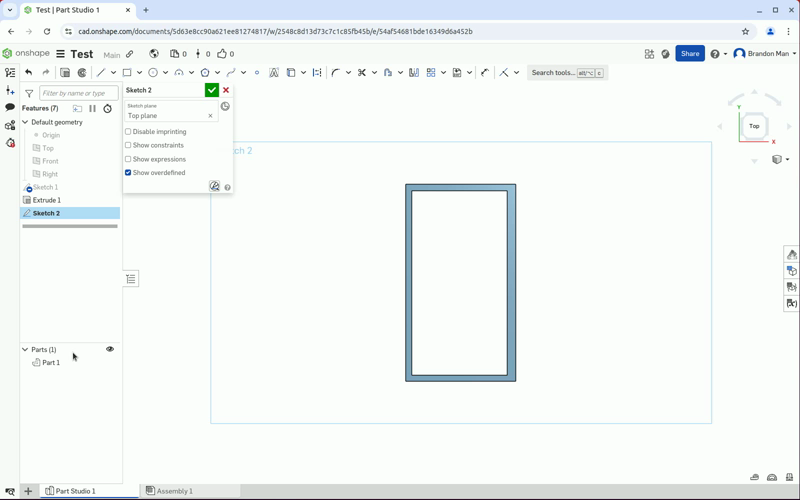
key(y)
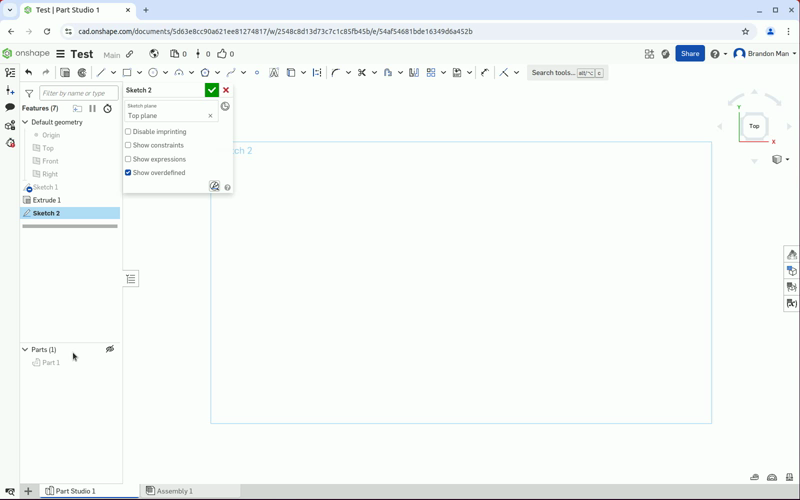
key(l)
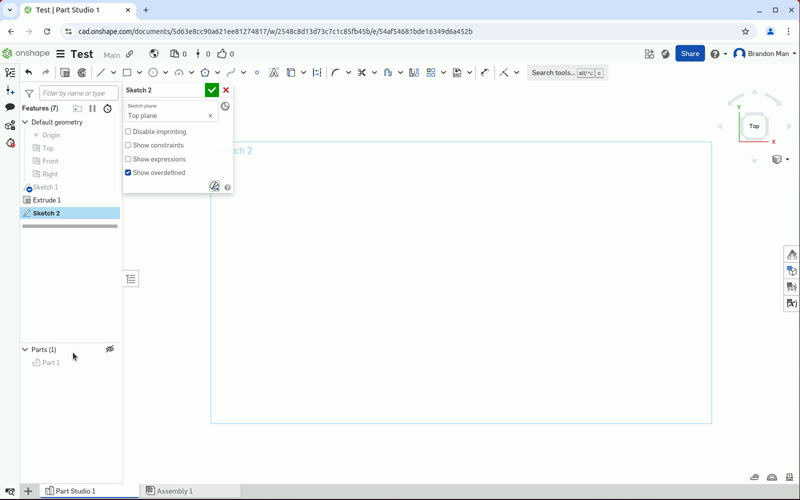
key_down(shift)
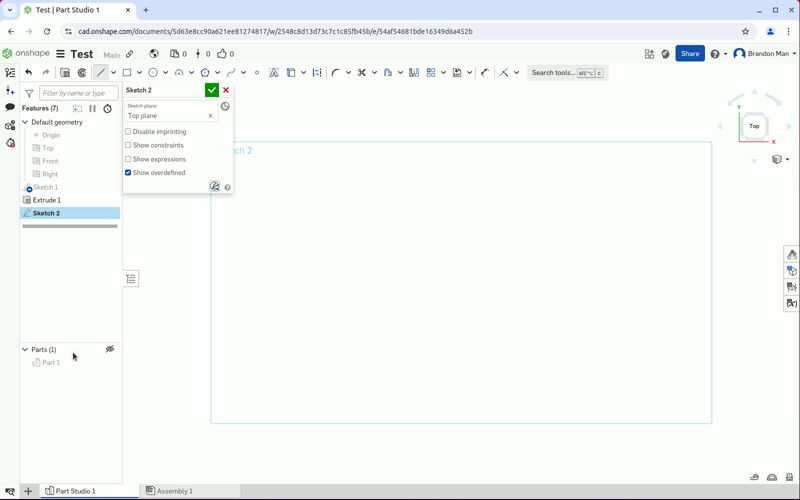
mouse_move(412, 374)
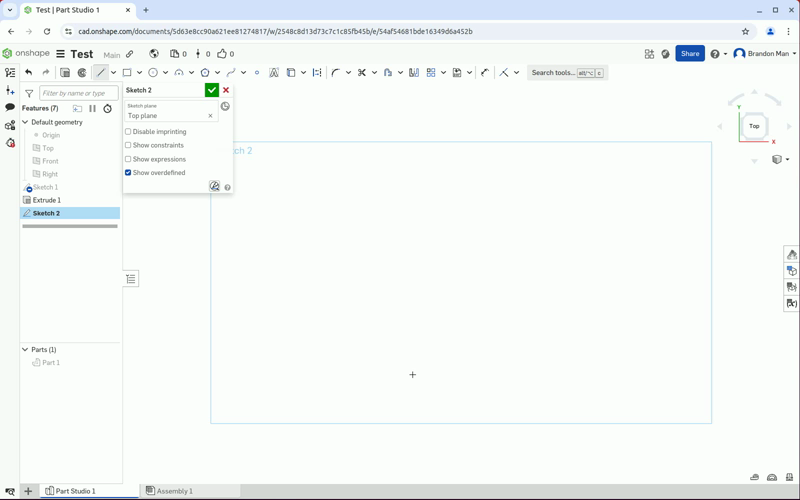
click(412, 374)
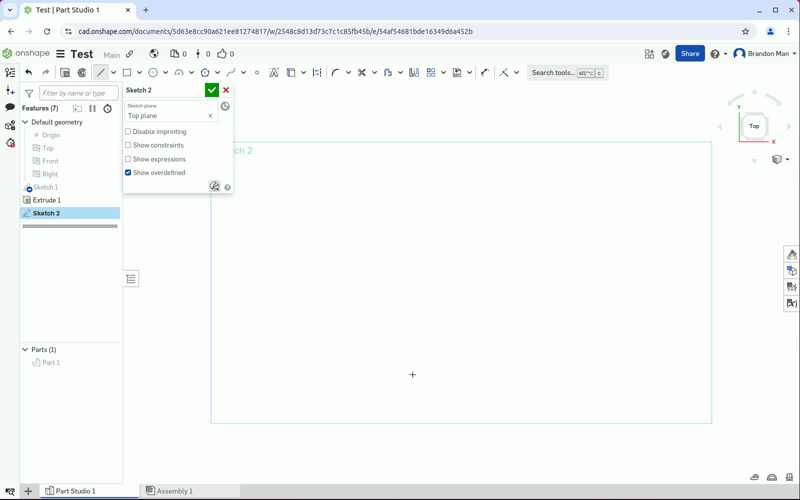
key_up(shift)
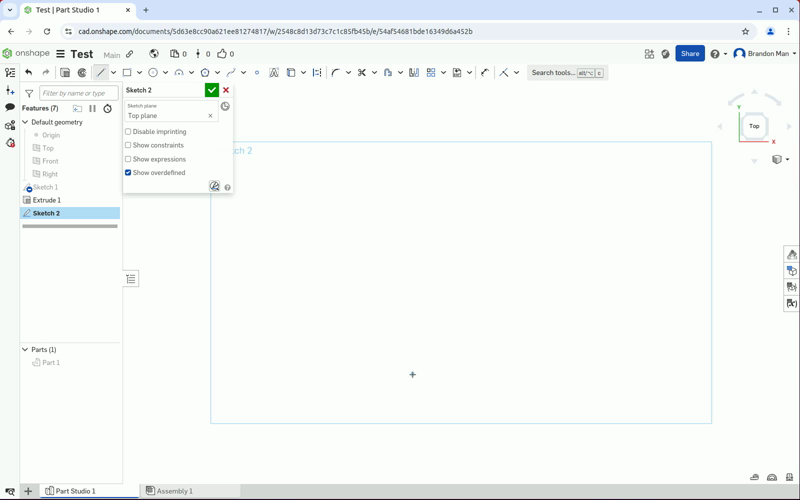
key_down(shift)
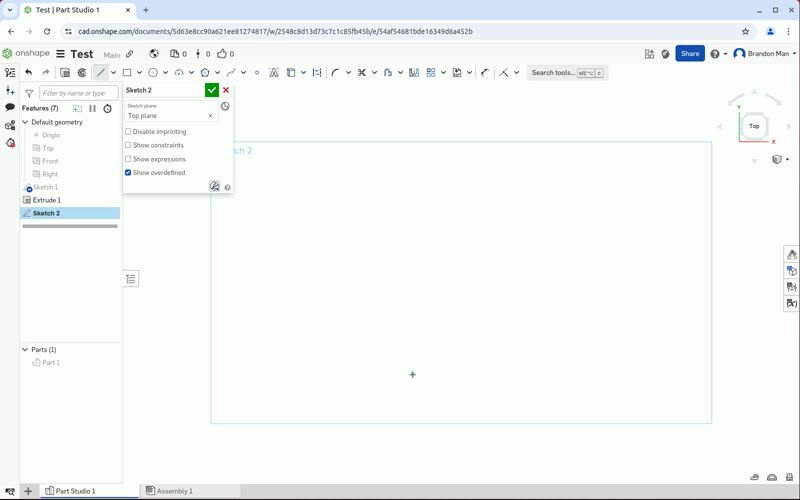
mouse_move(509, 374)
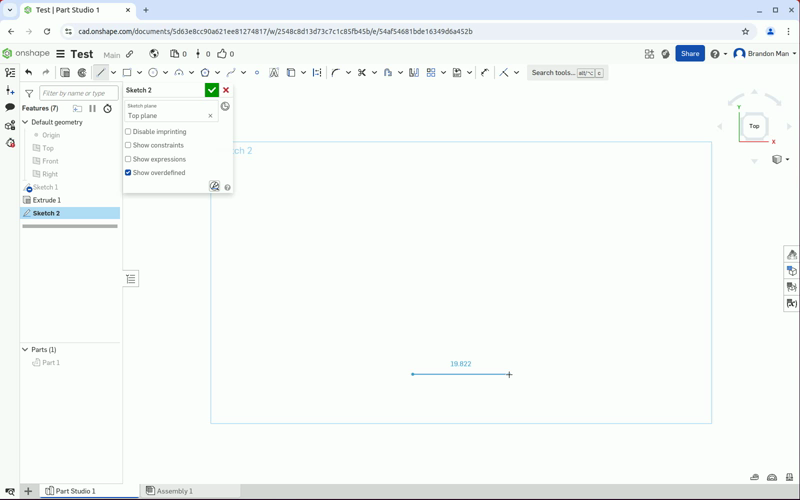
click(509, 374)
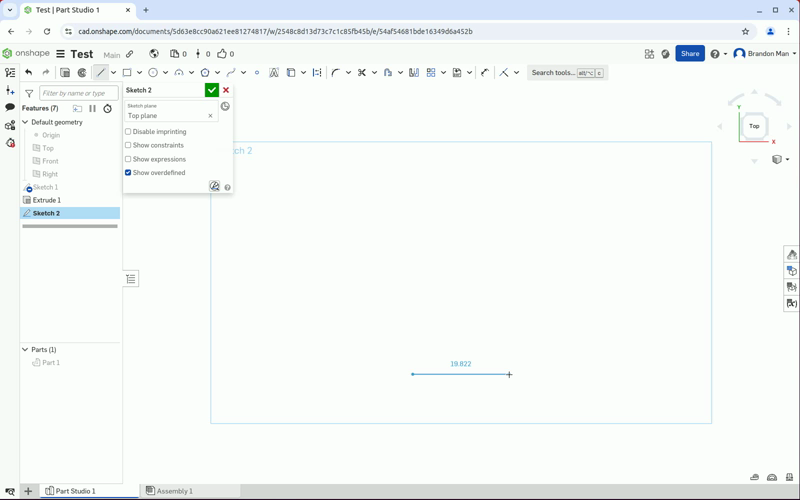
key_up(shift)
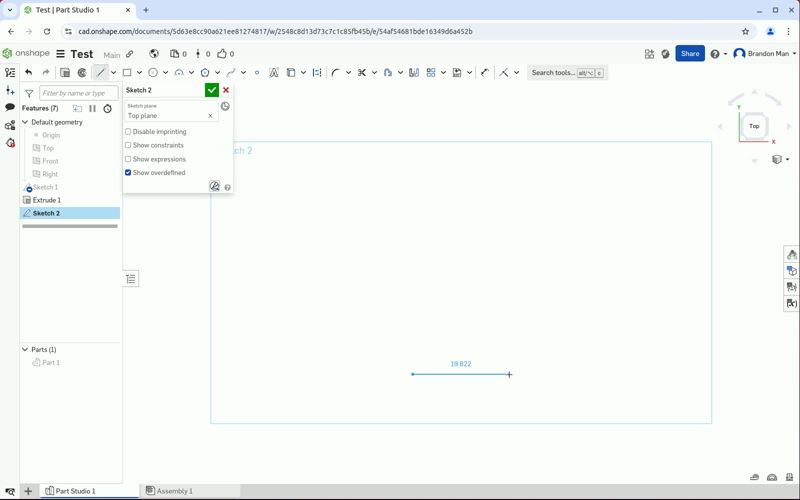
key_down(shift)
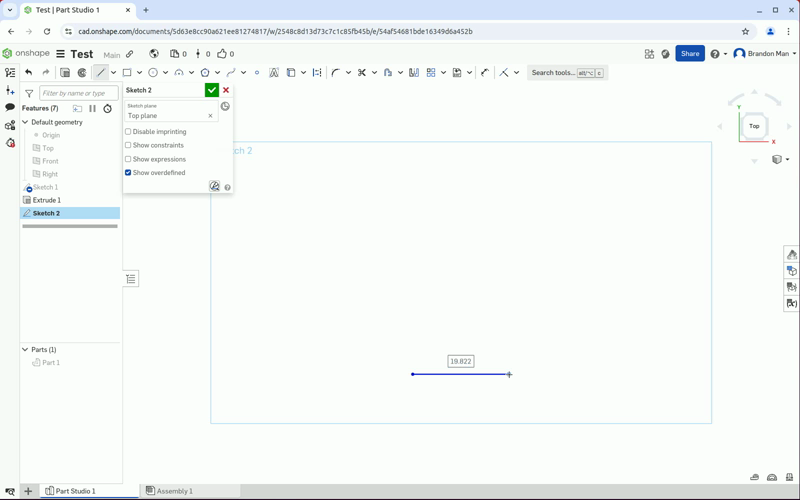
mouse_move(509, 191)
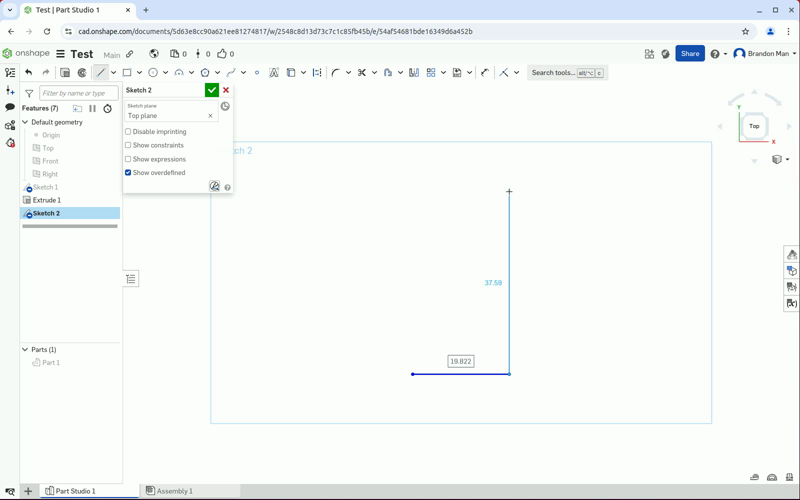
click(509, 191)
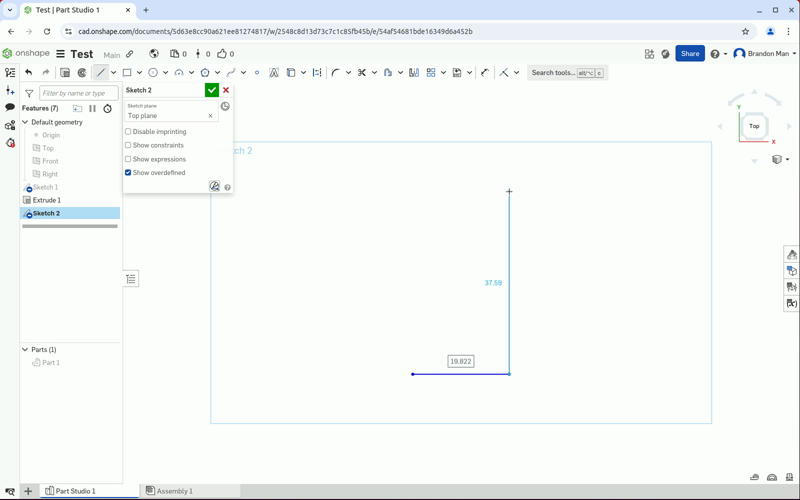
key_up(shift)
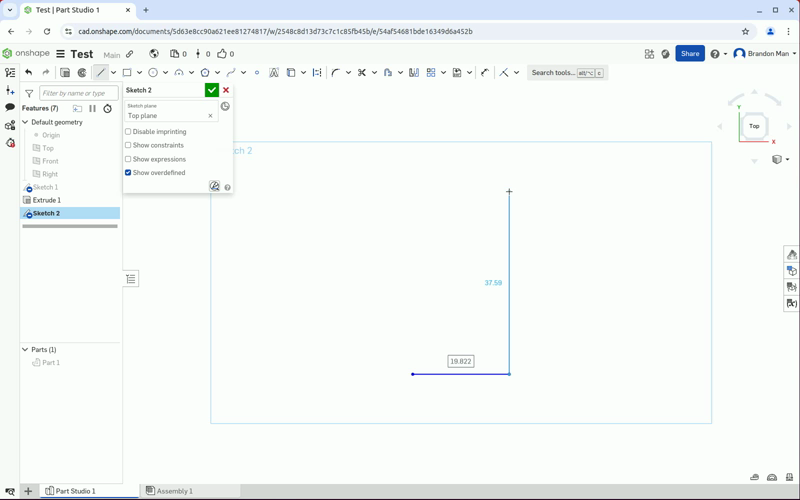
key_down(shift)
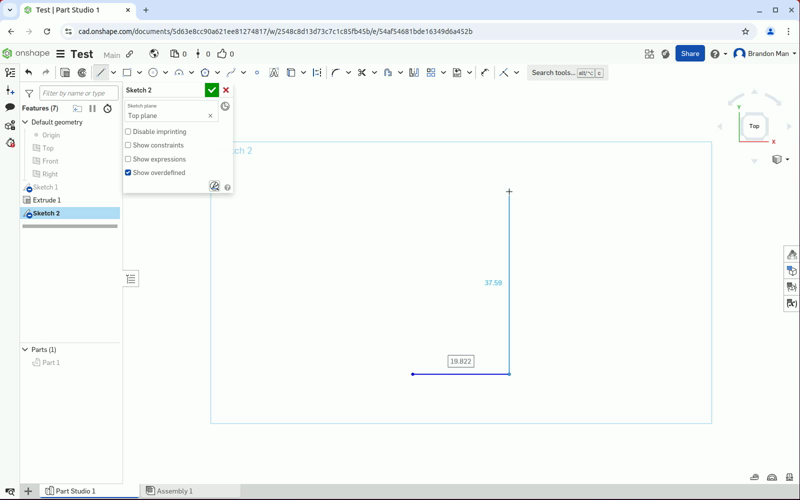
mouse_move(412, 191)
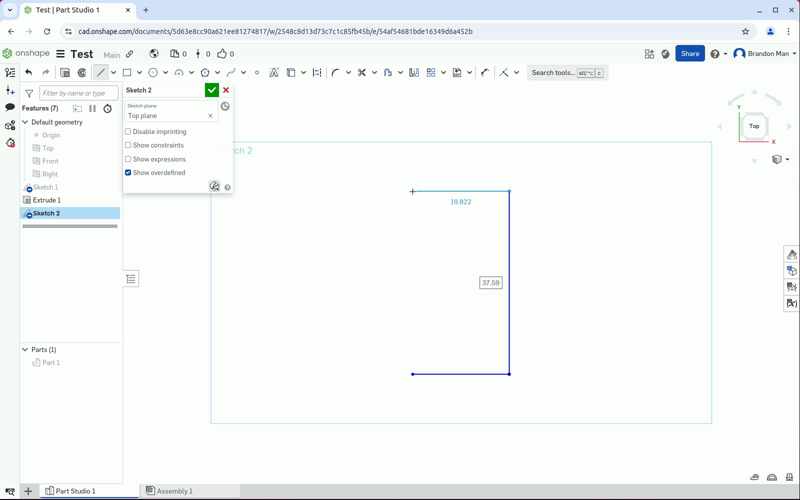
click(412, 191)
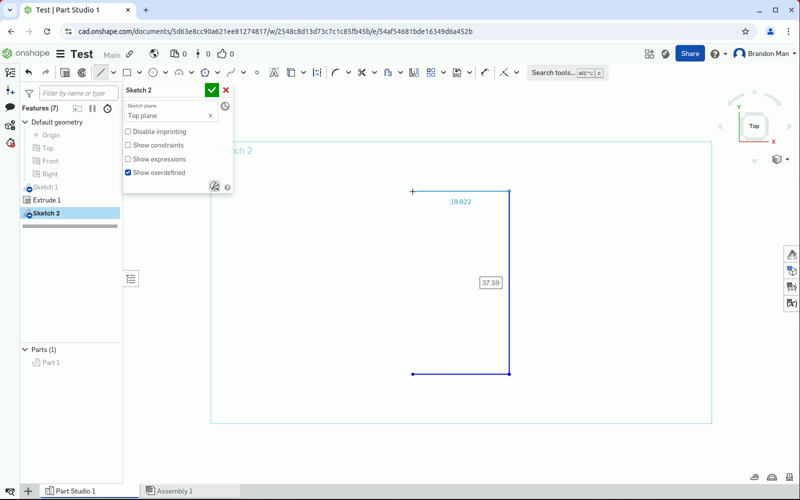
key_up(shift)
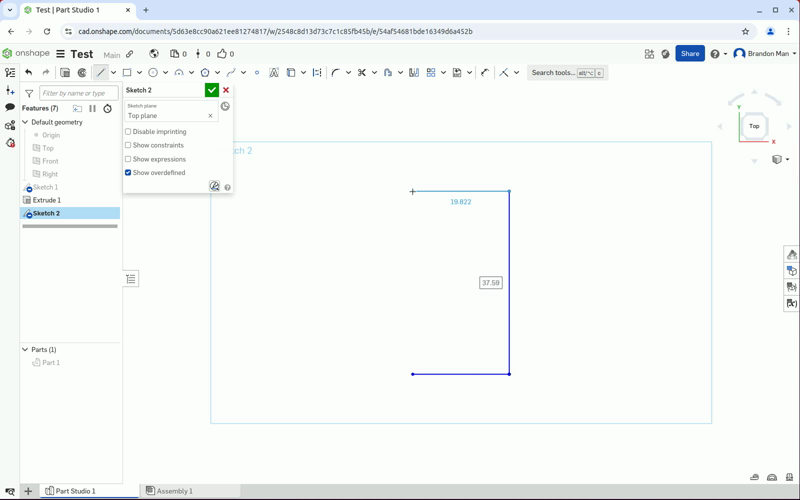
key_down(shift)
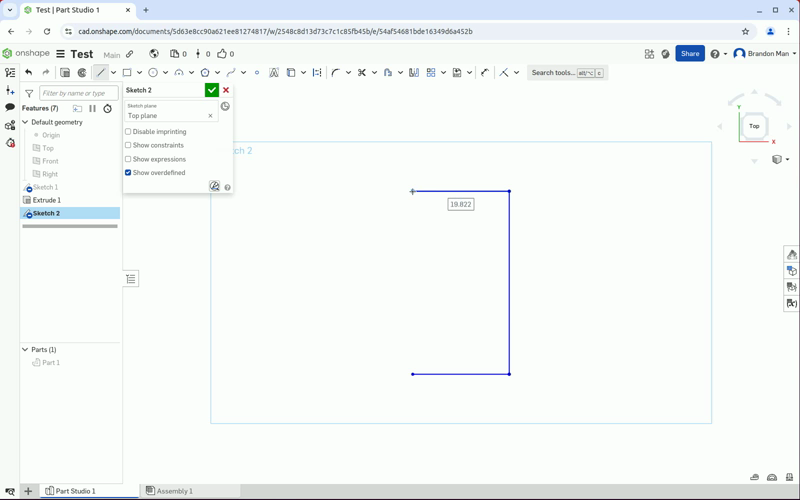
mouse_move(412, 374)
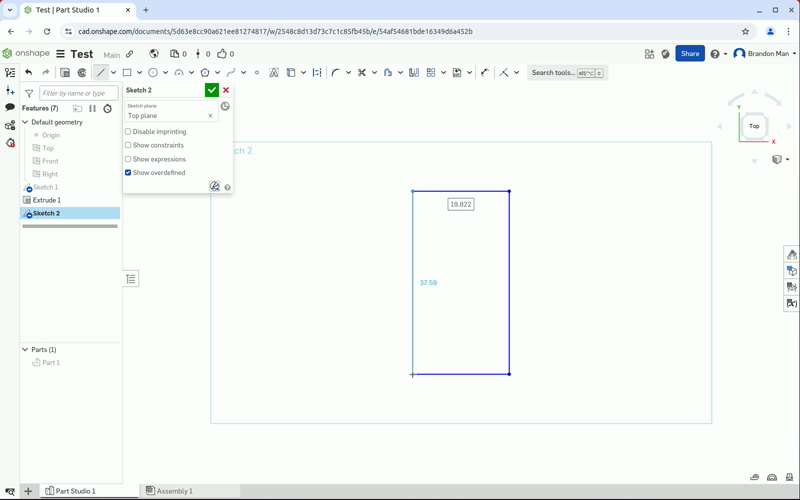
key_up(shift)
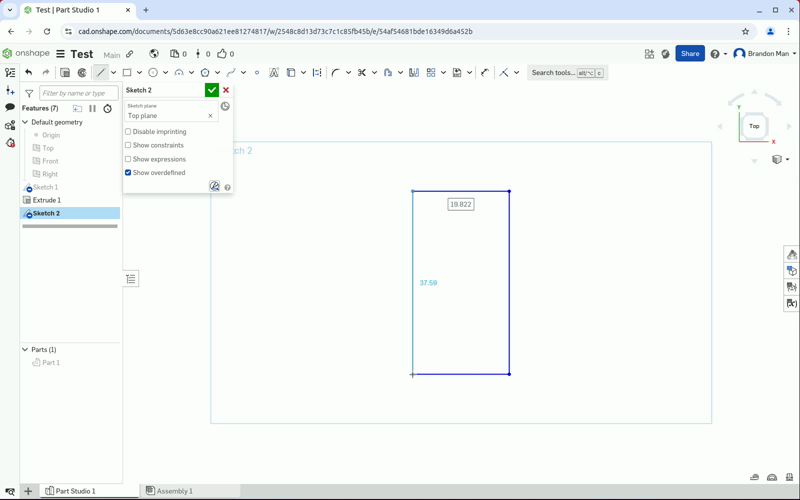
click(412, 374)
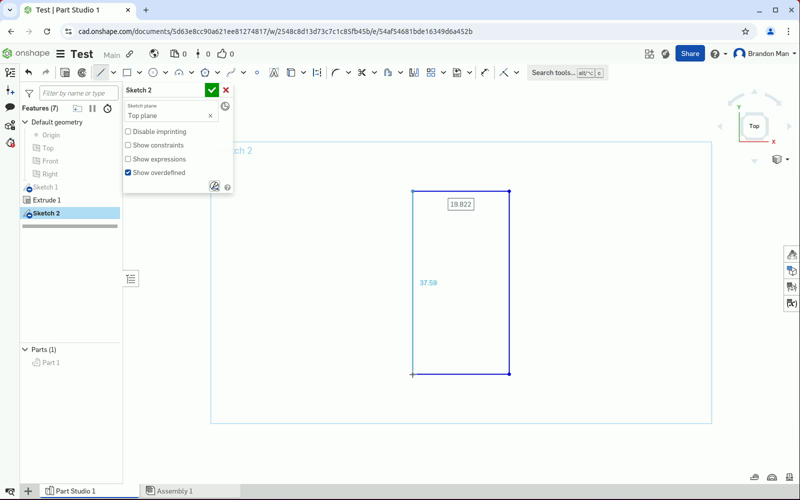
key(esc)
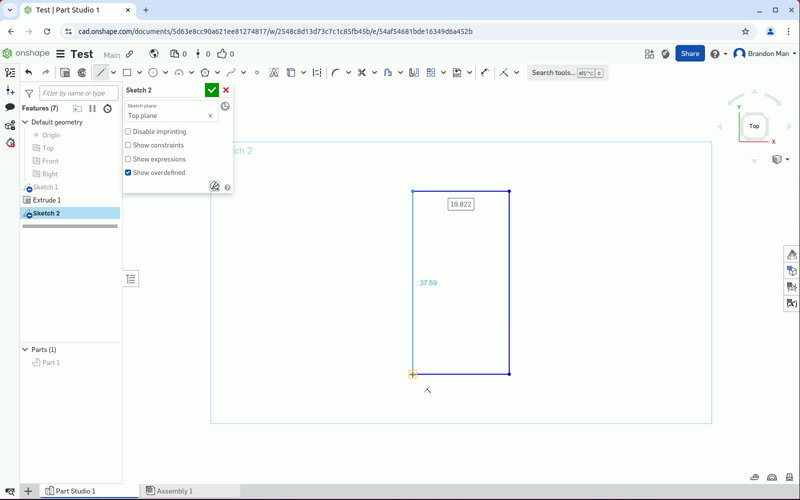
mouse_move(479, 257)
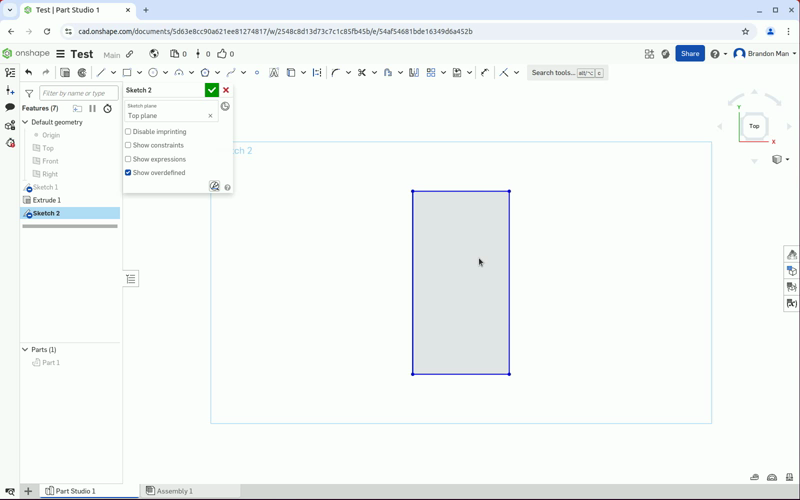
click(479, 257)
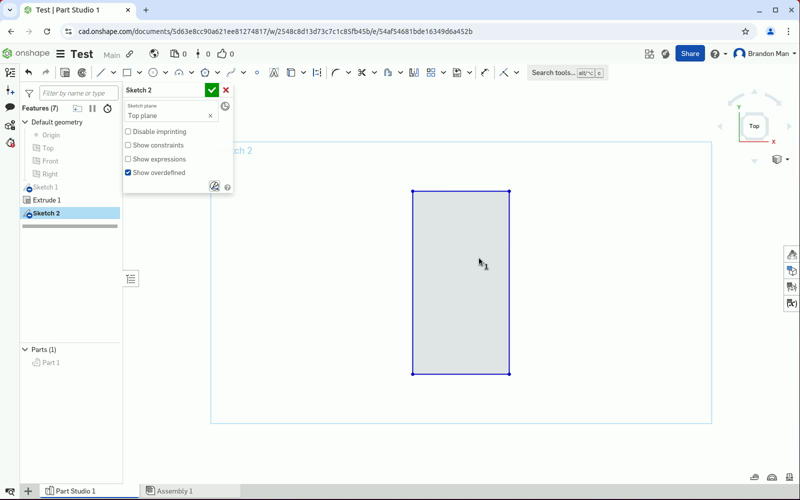
mouse_move(73, 352)
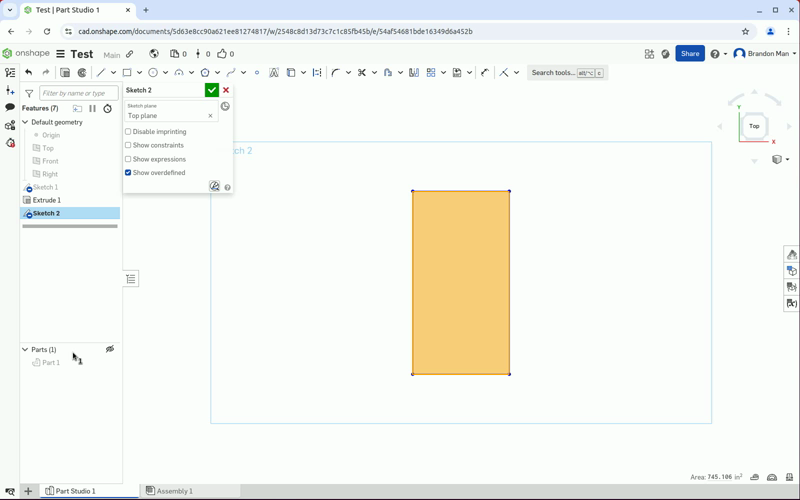
key(shift+y)
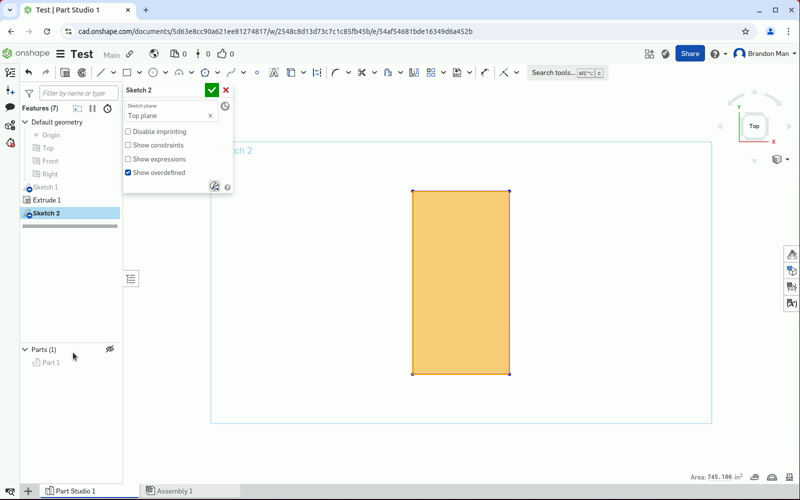
key(shift+e)
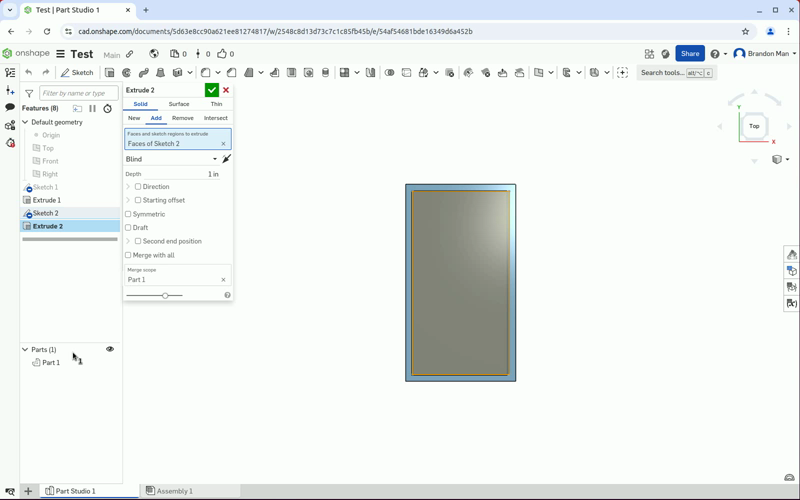
mouse_move(143, 106)
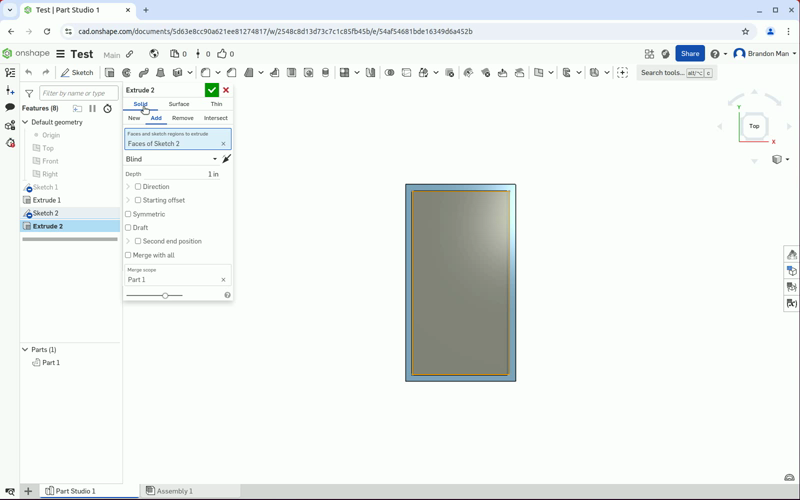
click(143, 106)
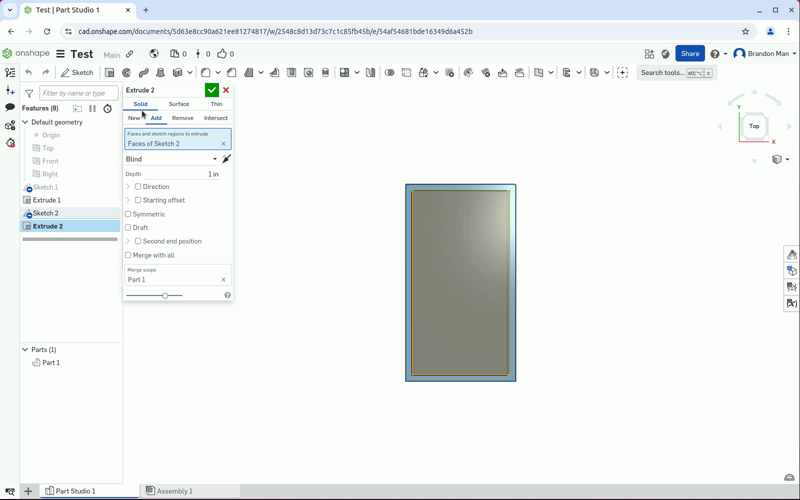
mouse_move(137, 120)
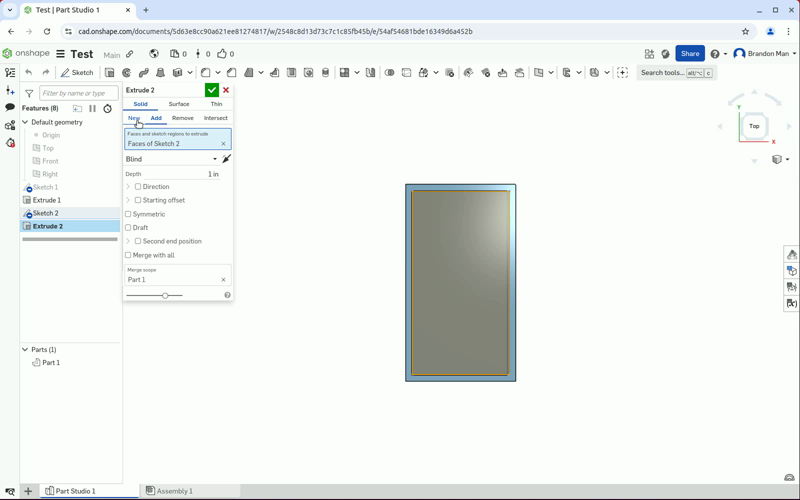
click(137, 120)
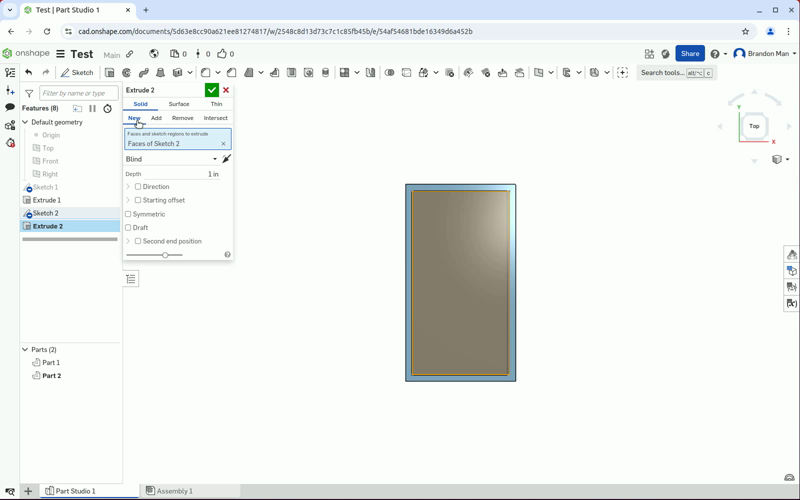
key(tab, 4)
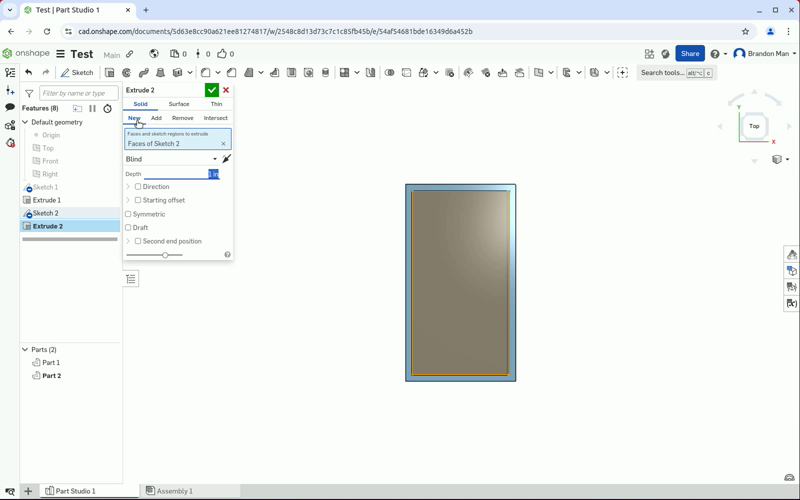
text(-11.313)
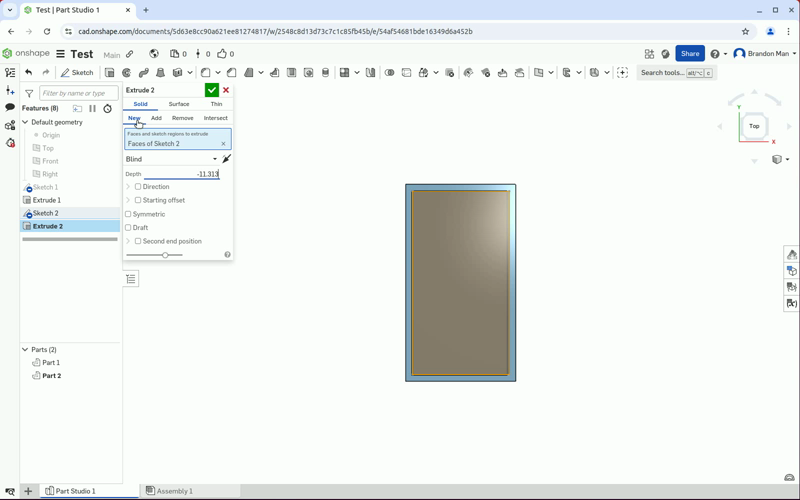
key(enter)
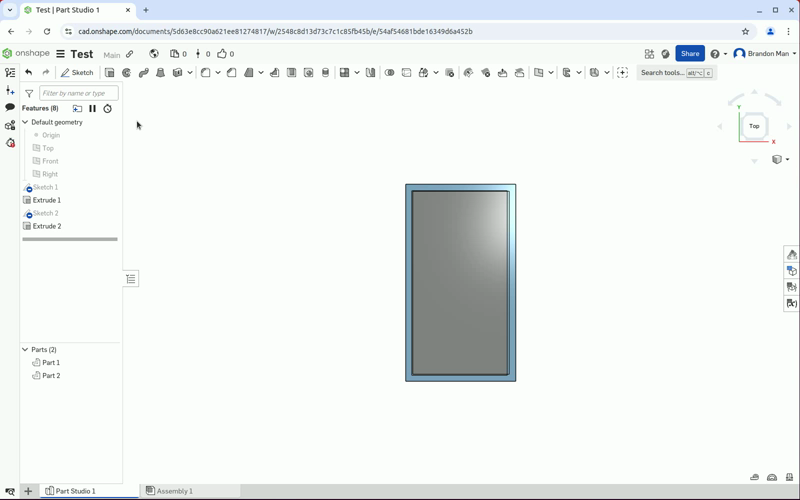
key(shift+h)
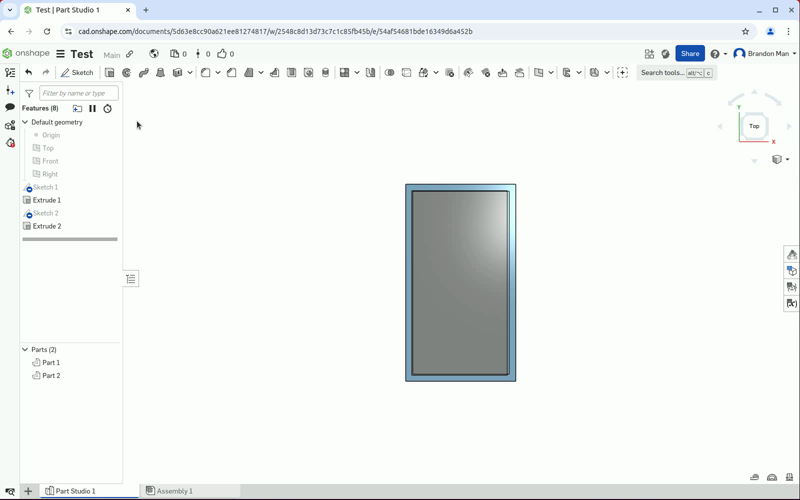
key(shift+h)
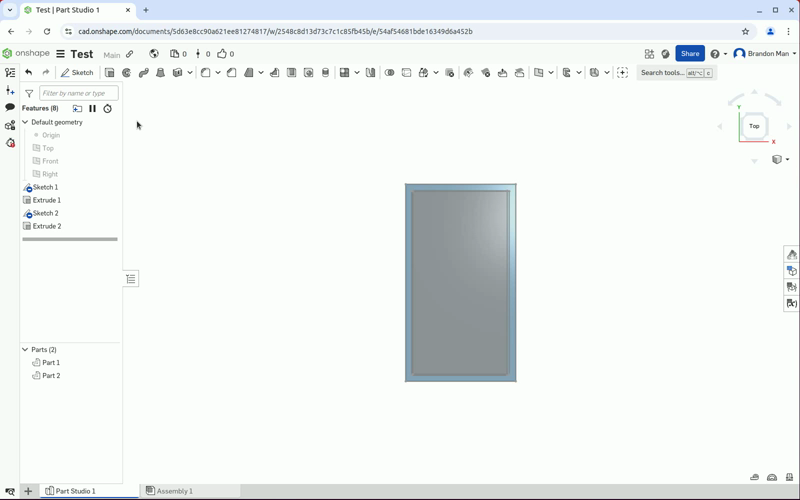
key(shift+7)
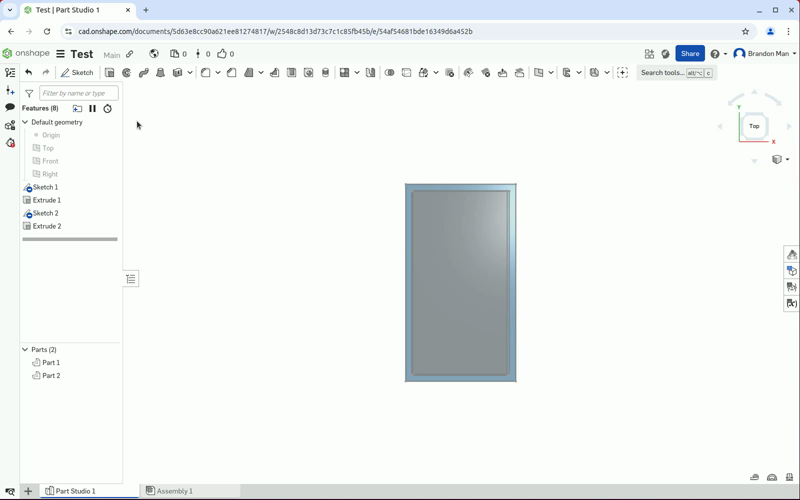
key(up, 3)
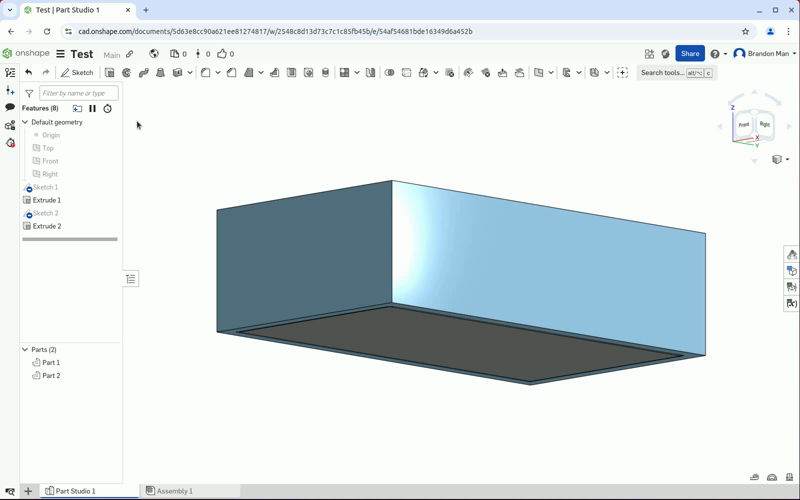
key(left, 3)
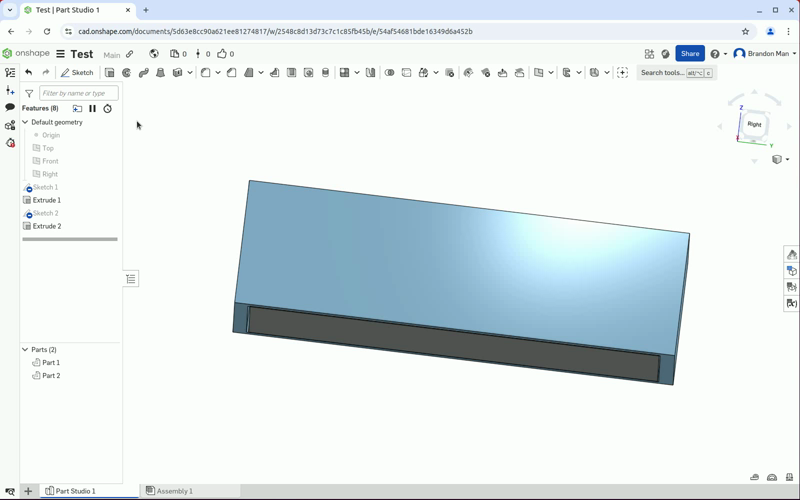
key(right, 3)
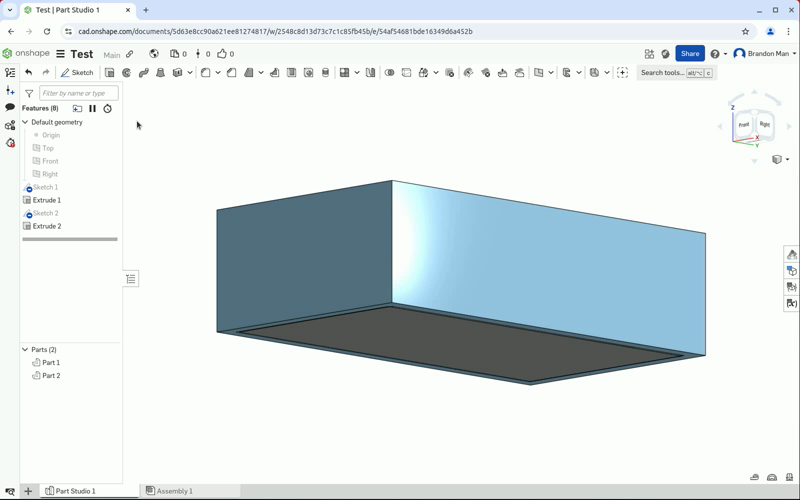
key(down, 3)
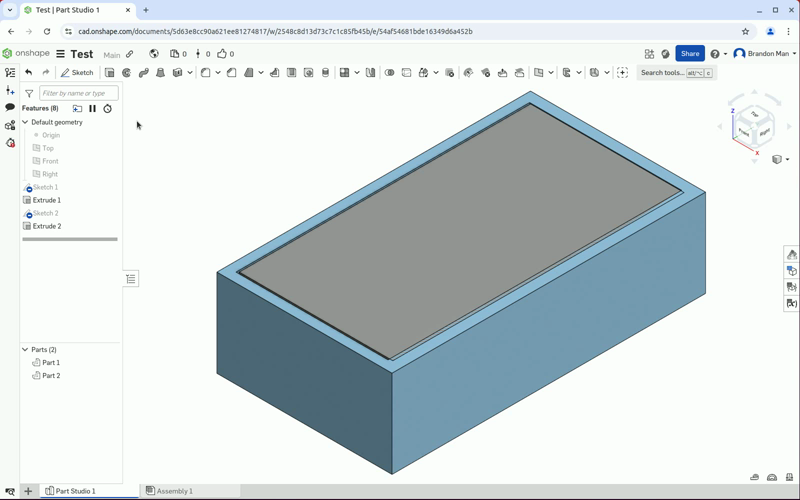
mouse_move(73, 189)
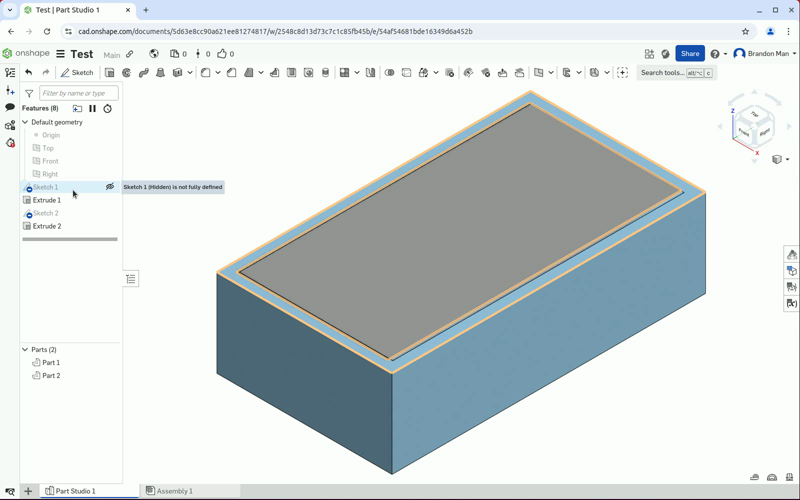
click(73, 189)